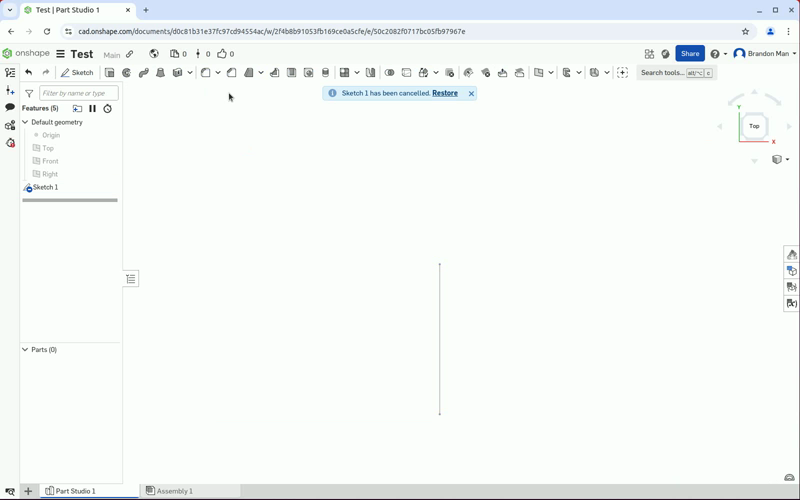
key(shift+h)
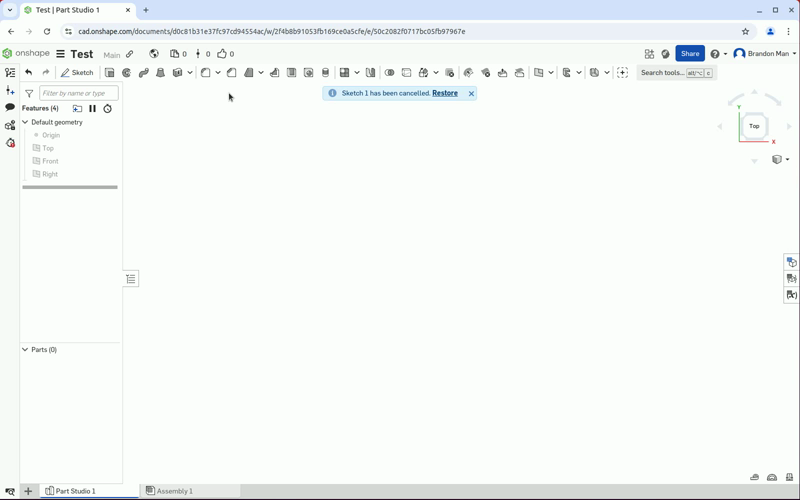
mouse_move(73, 352)
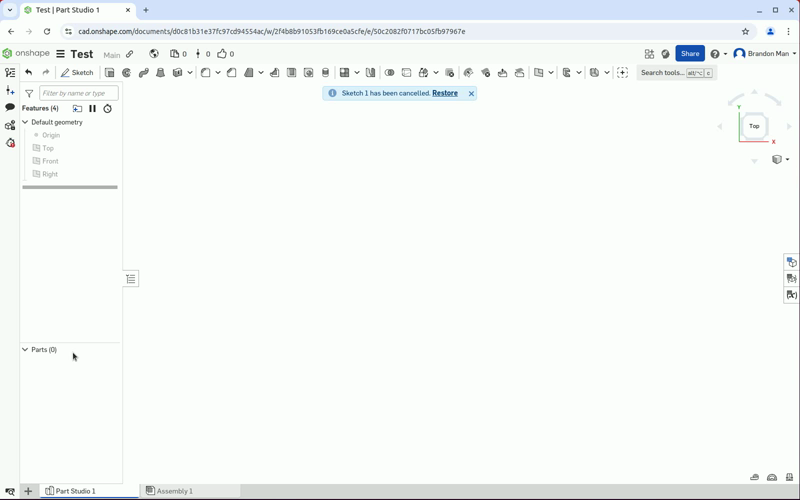
key(y)
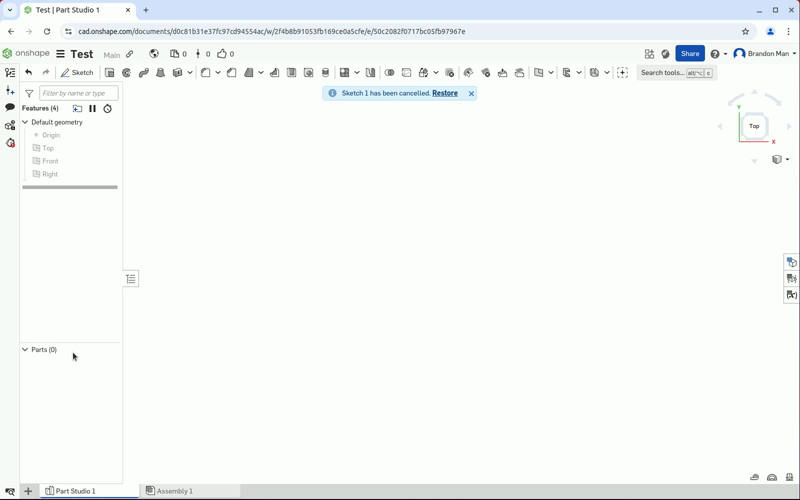
key(shift+p)
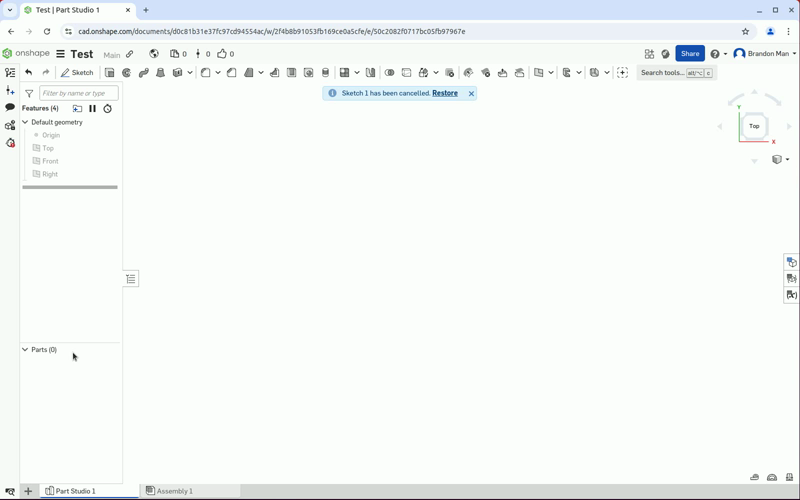
key(space)
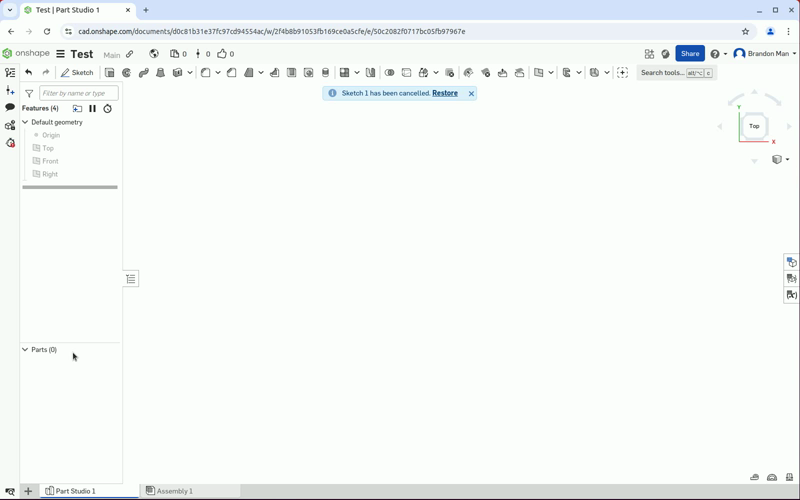
key_down(shift)
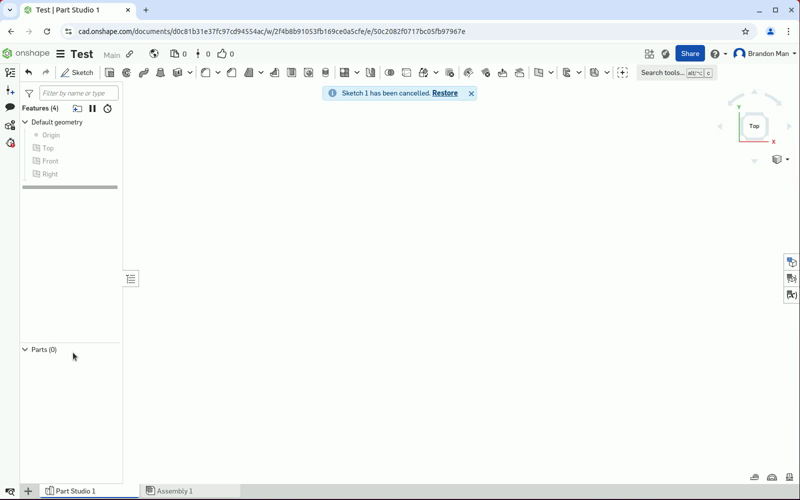
key(up)
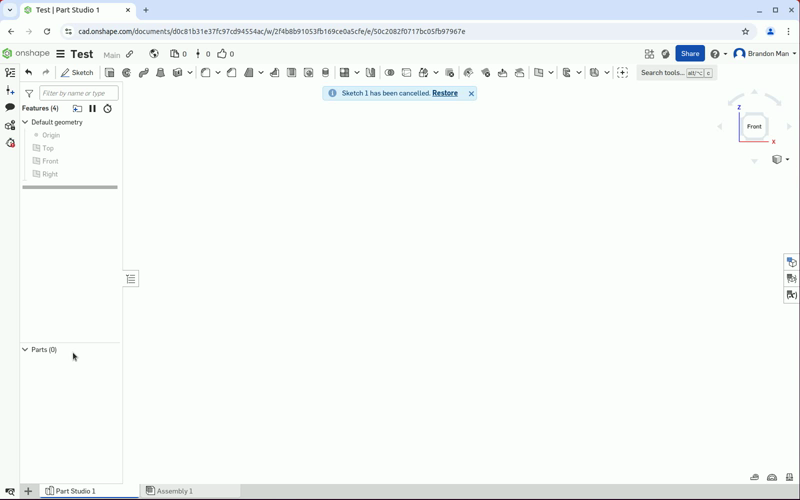
key_up(shift)
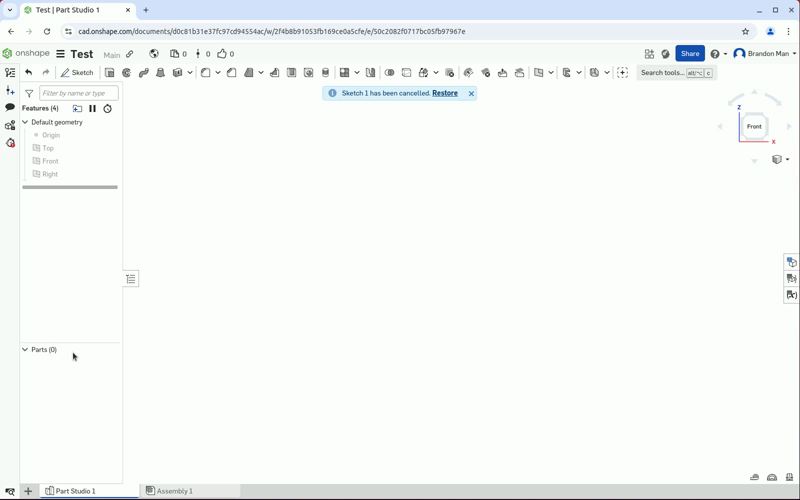
key(space)
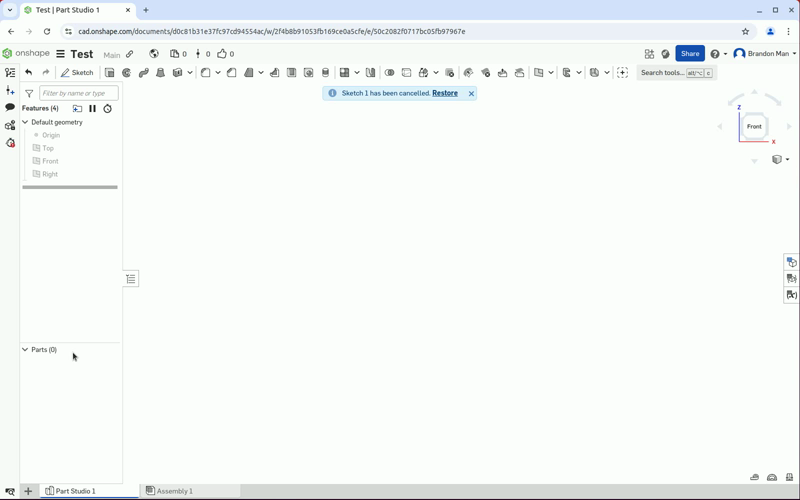
key_down(shift)
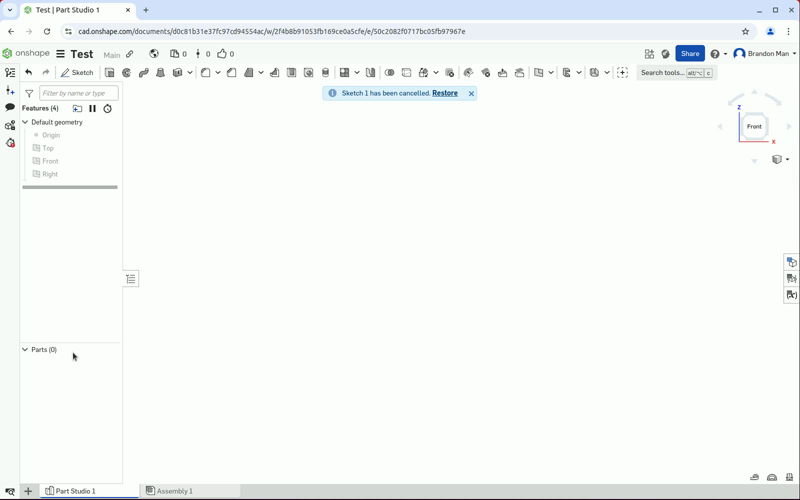
key(left)
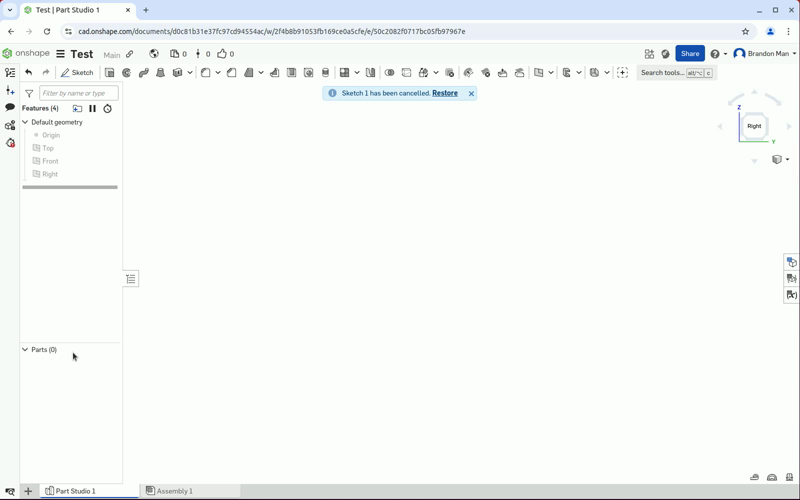
key_up(shift)
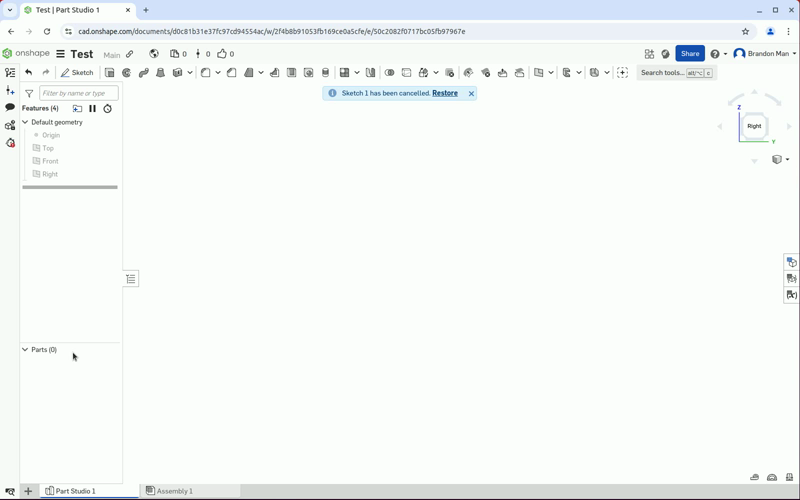
mouse_move(73, 352)
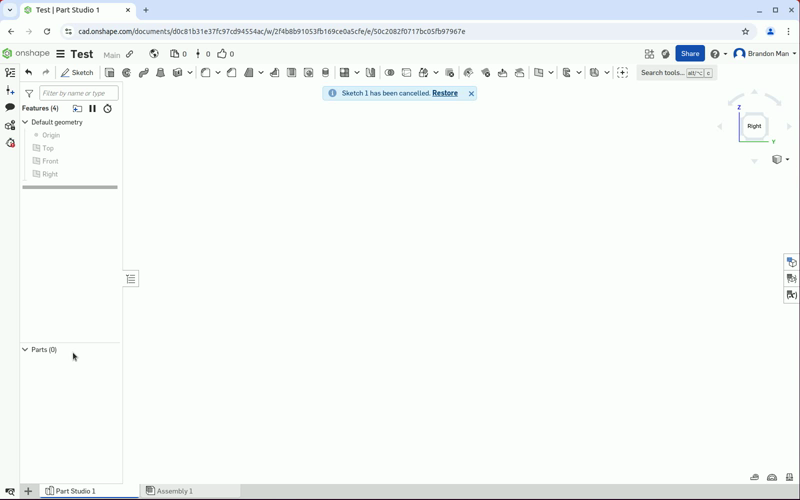
key(shift+y)
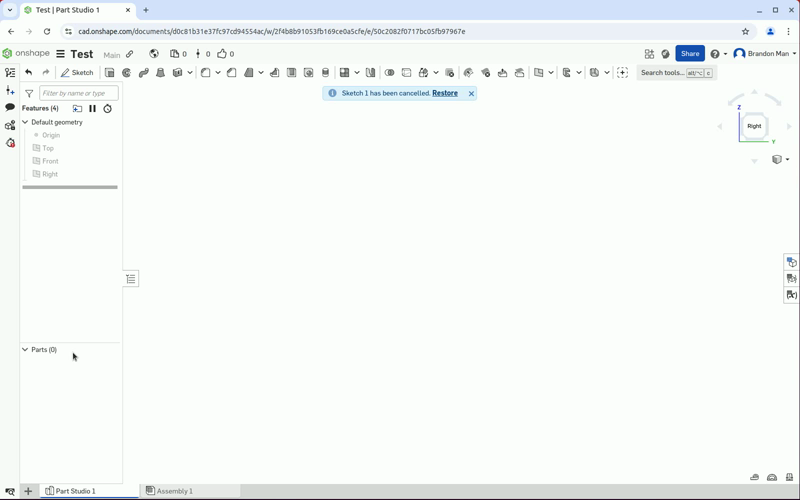
key(shift+s)
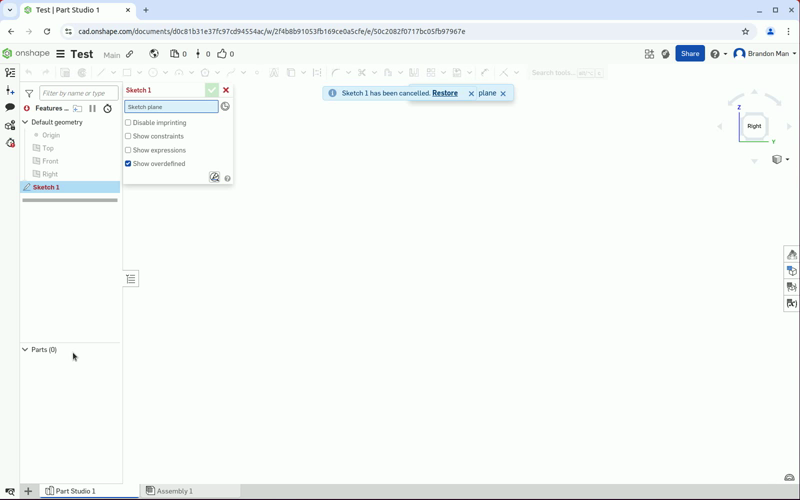
mouse_move(73, 176)
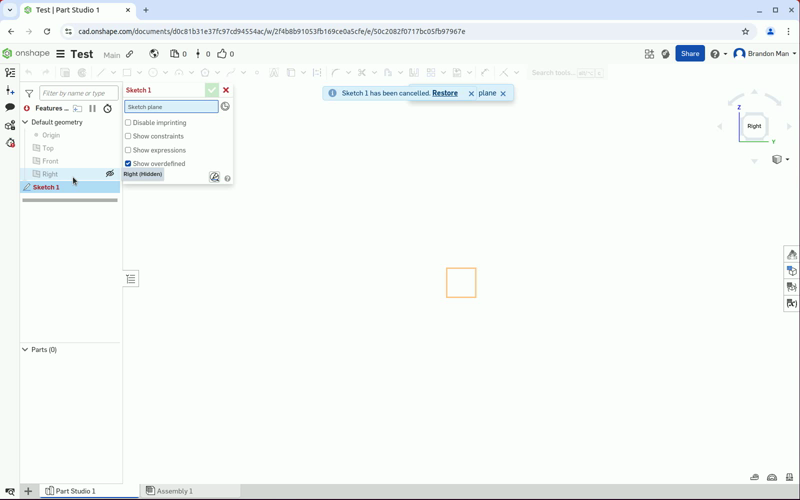
click(73, 176)
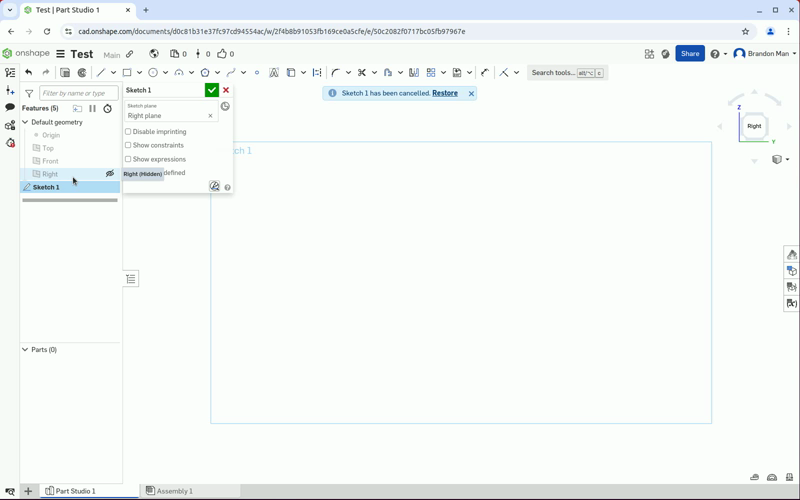
mouse_move(73, 352)
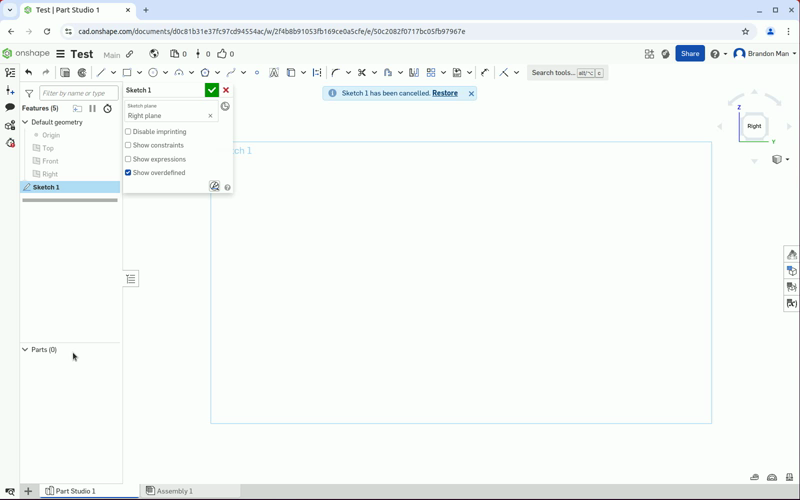
key(y)
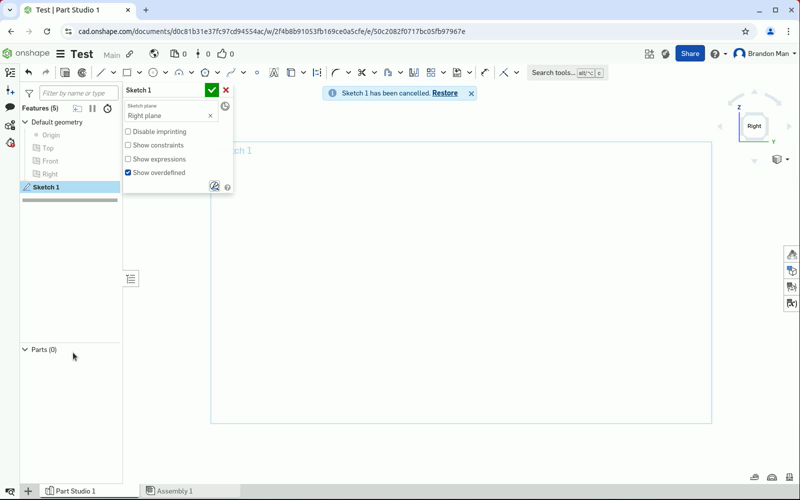
key(l)
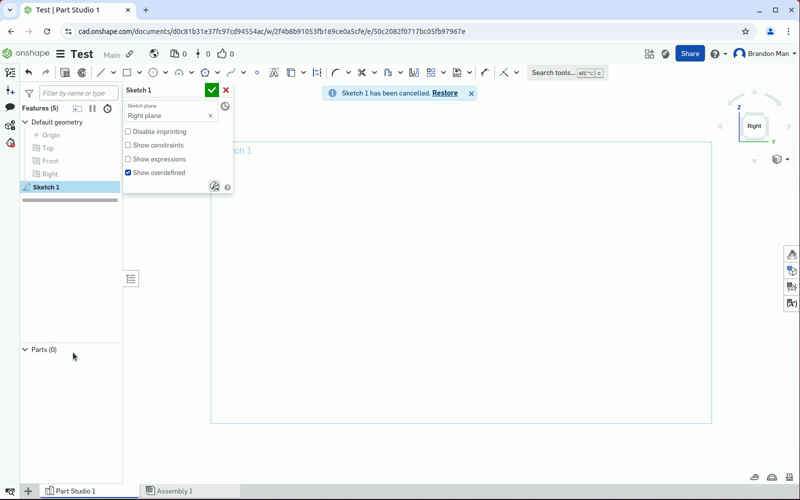
key_down(shift)
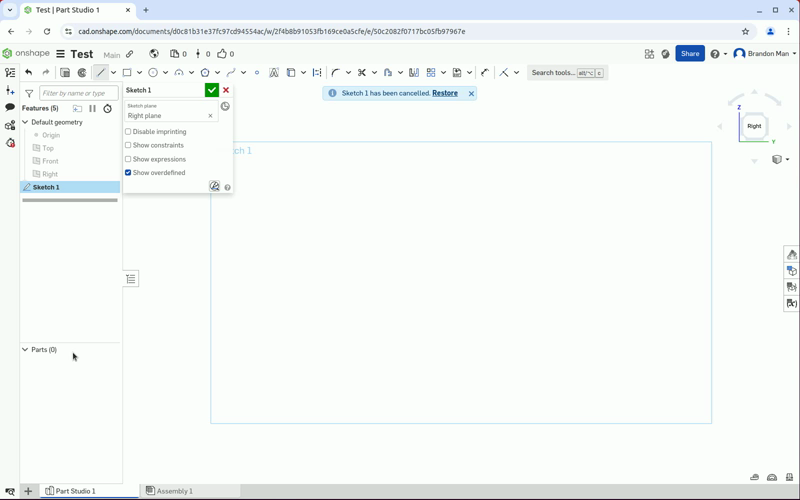
mouse_move(460, 282)
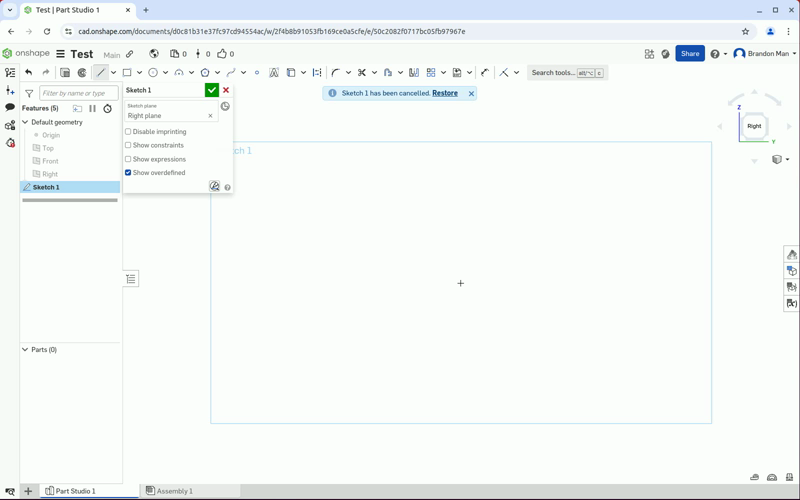
click(460, 282)
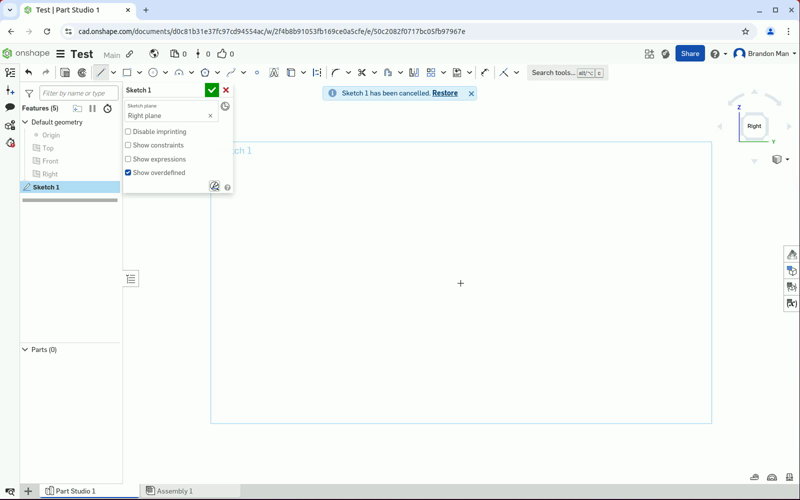
key_up(shift)
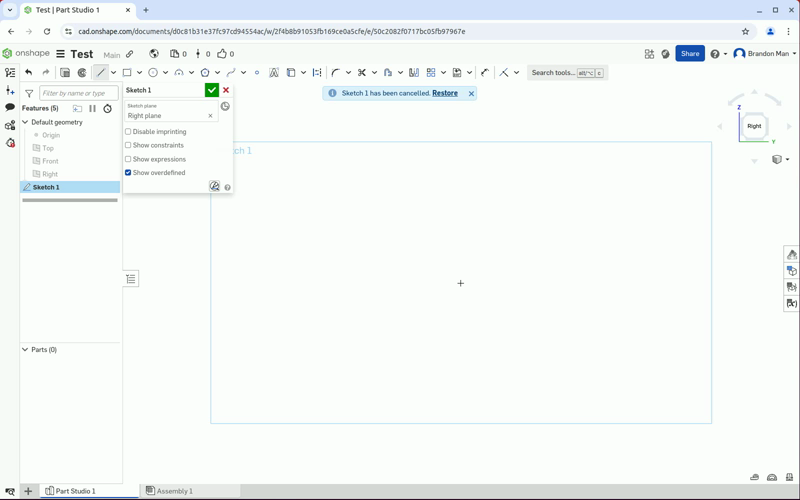
key_down(shift)
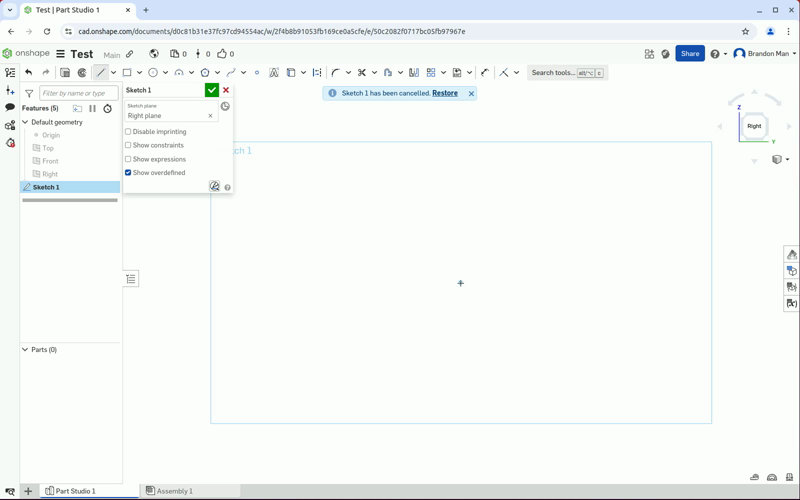
mouse_move(573, 282)
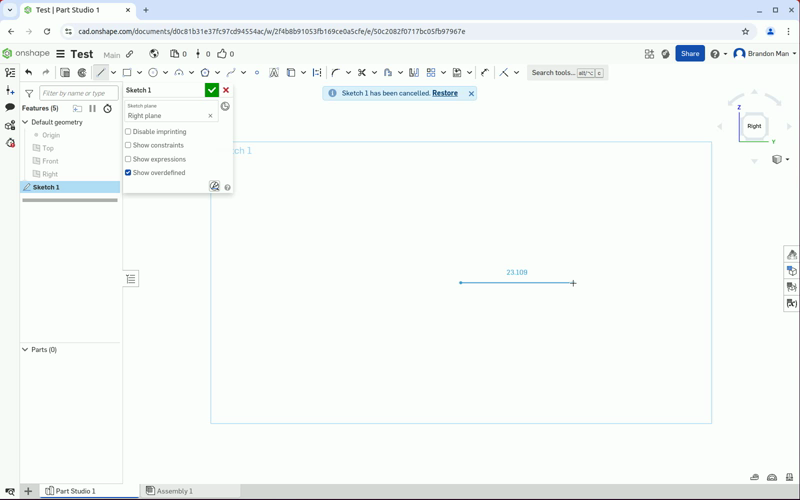
click(573, 282)
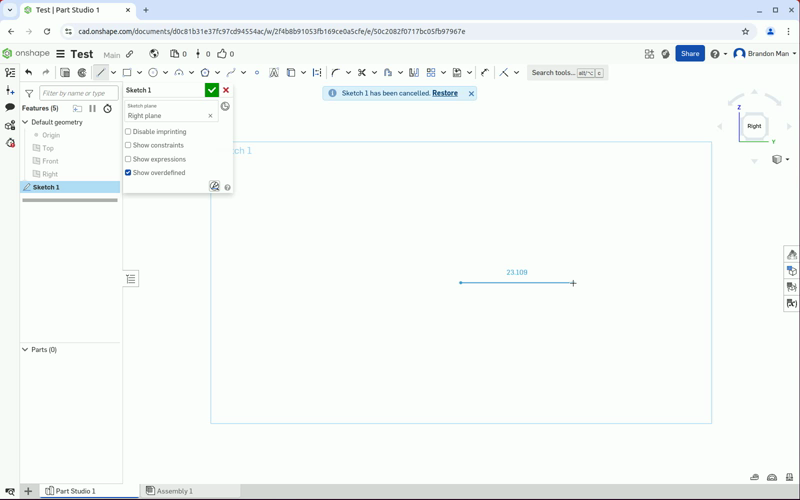
key_up(shift)
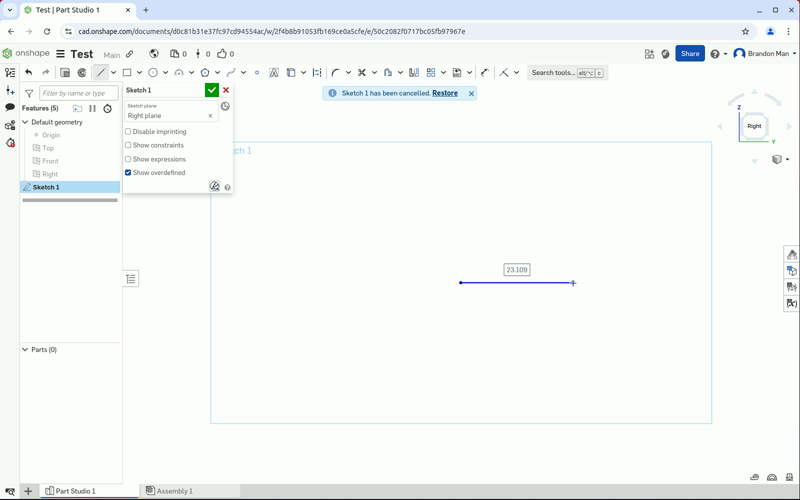
key_down(shift)
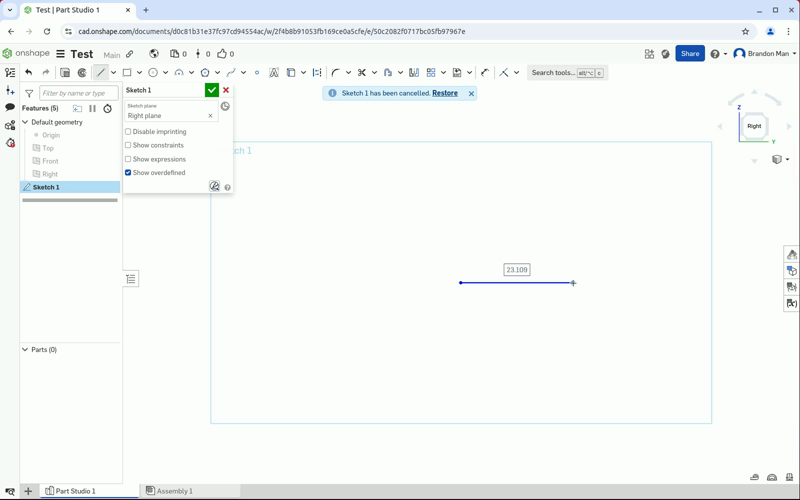
mouse_move(589, 282)
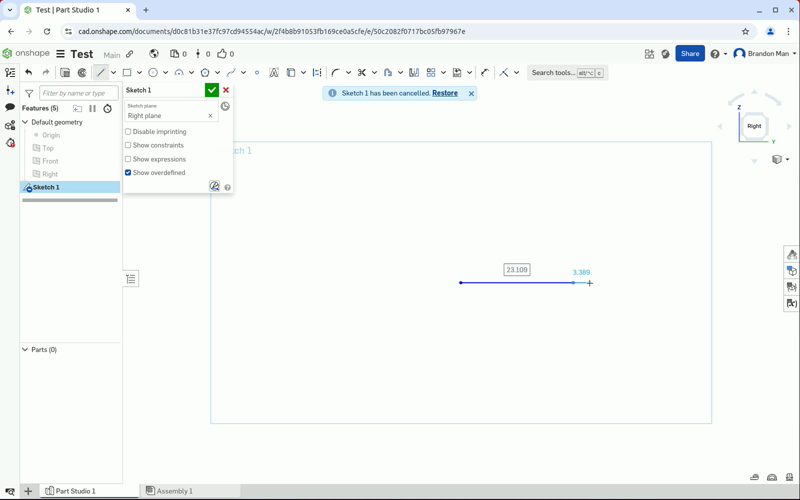
mouse_move(573, 229)
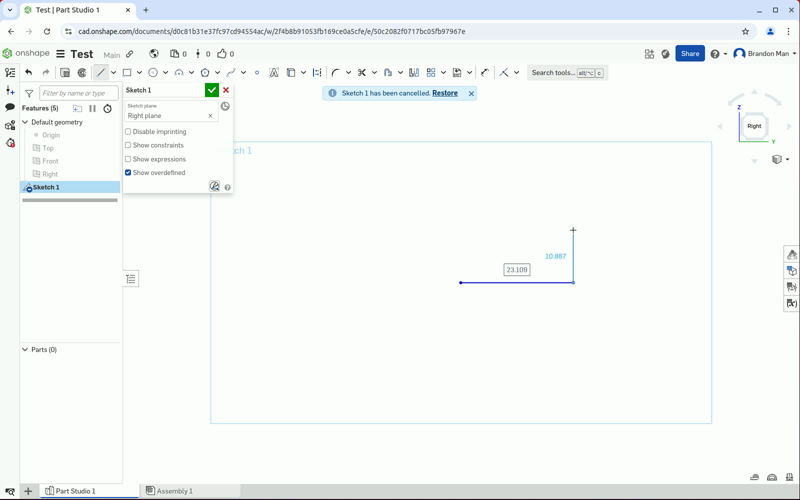
click(573, 229)
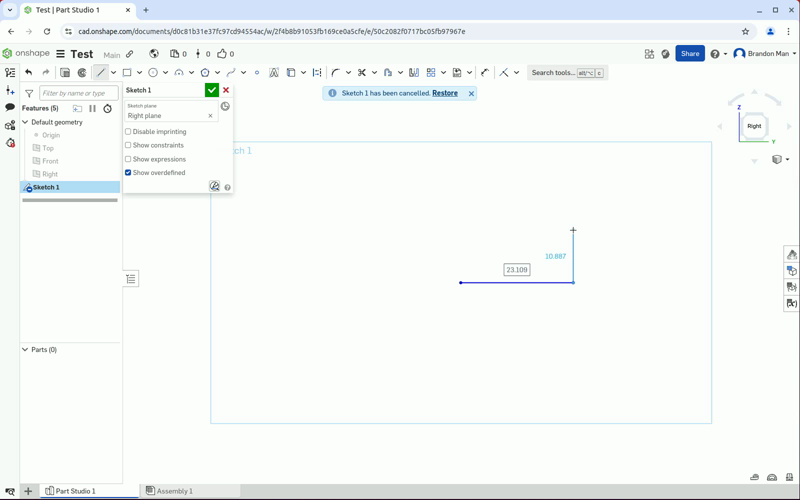
key_up(shift)
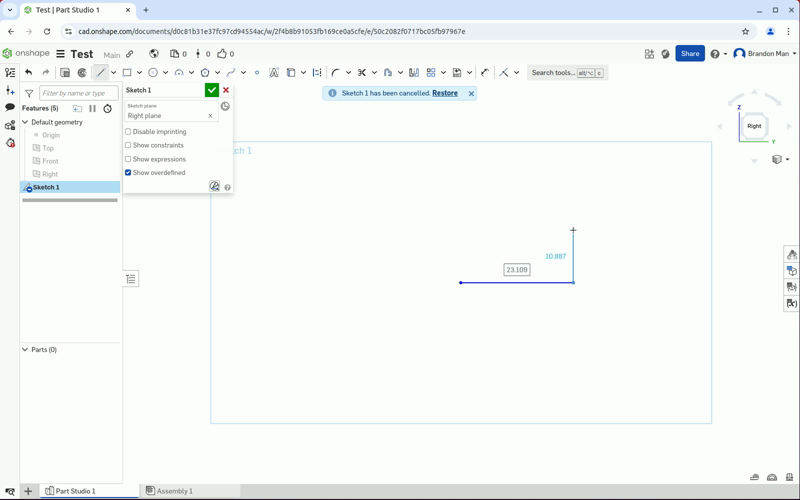
key_down(shift)
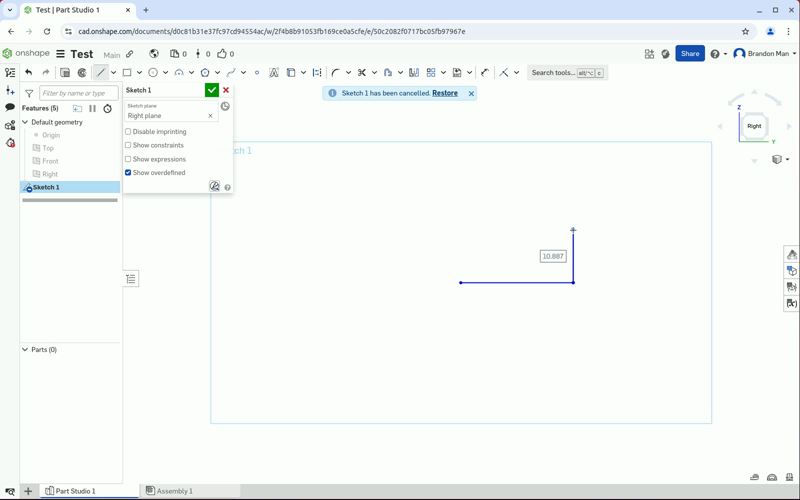
mouse_move(508, 229)
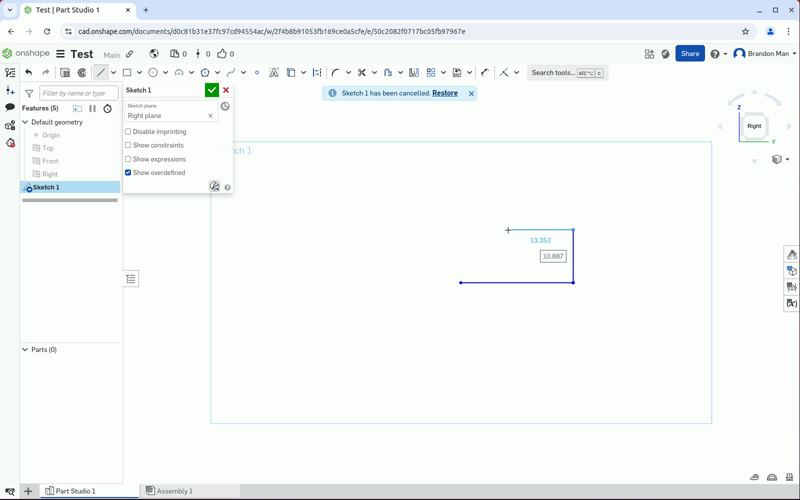
click(508, 229)
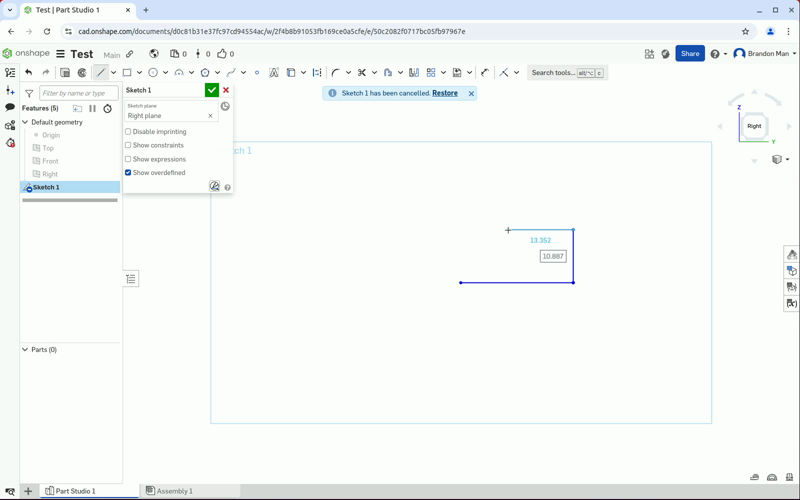
key_up(shift)
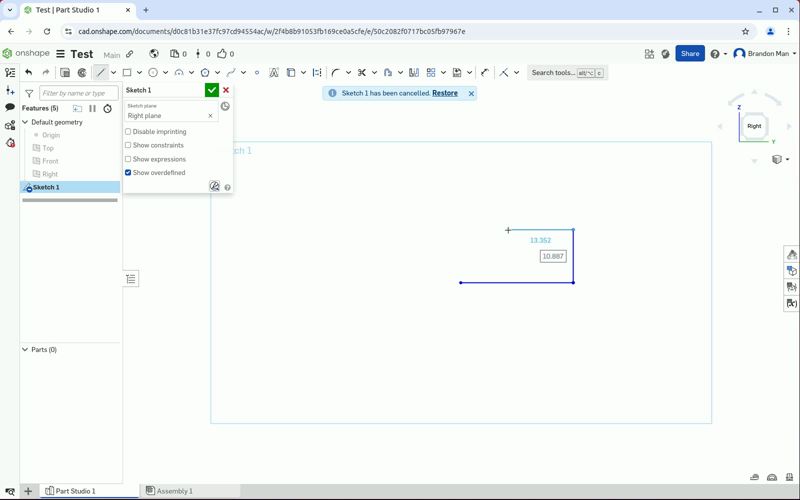
key_down(shift)
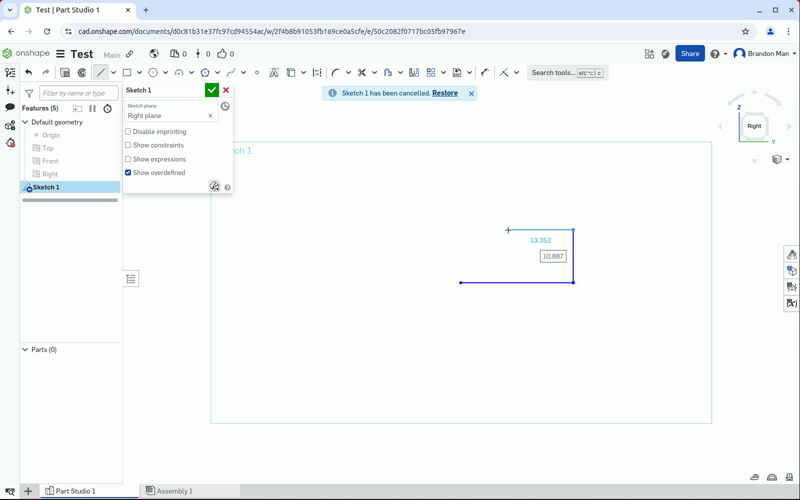
mouse_move(538, 229)
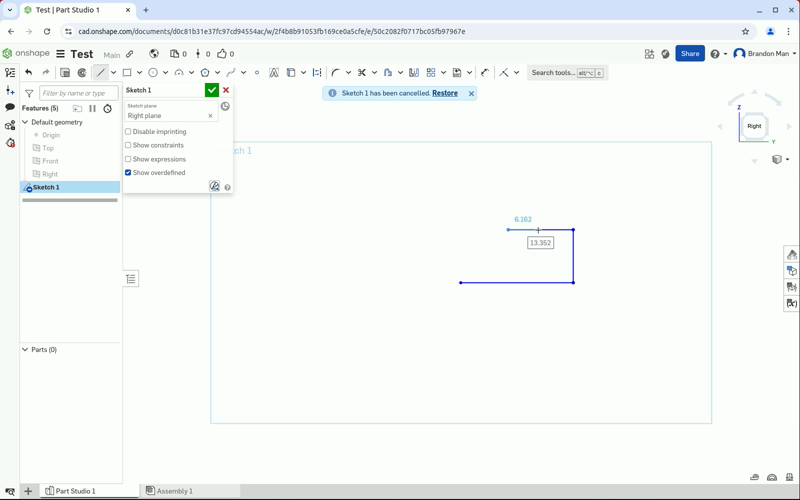
mouse_move(460, 229)
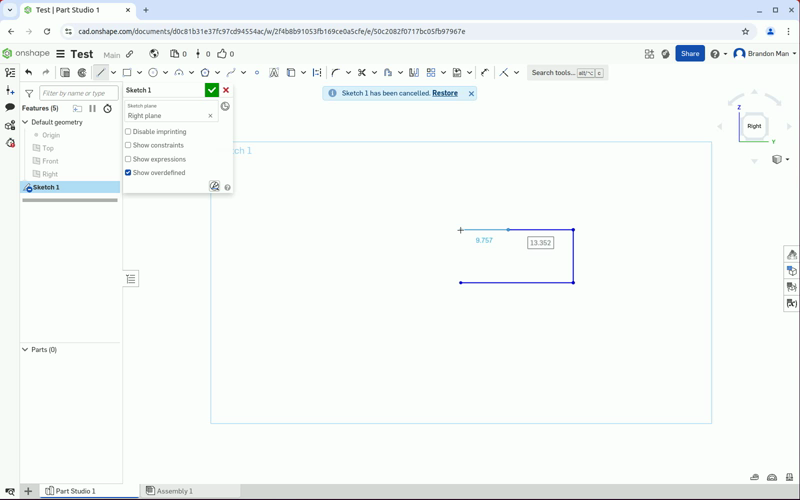
click(460, 229)
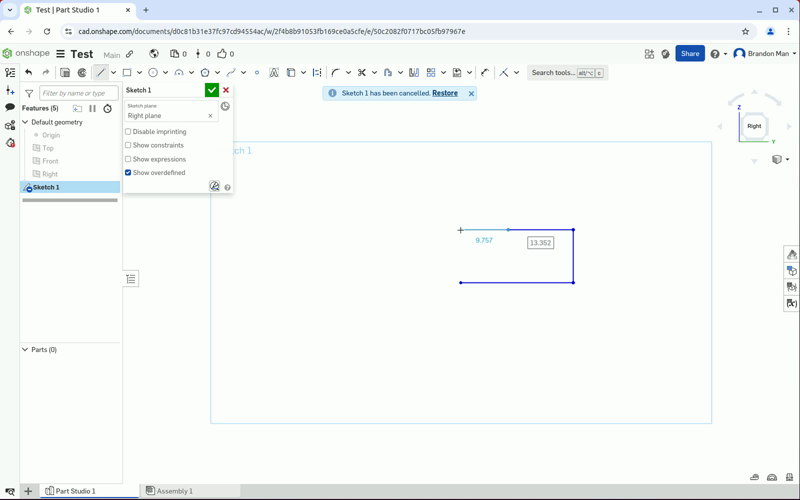
key_up(shift)
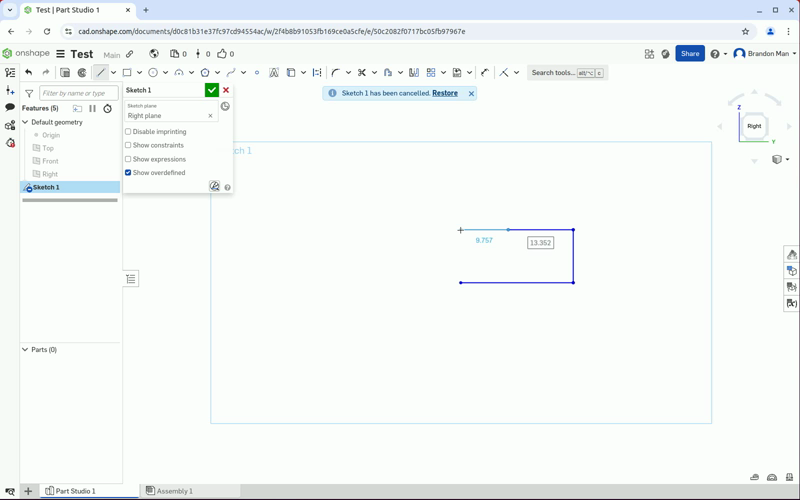
mouse_move(490, 229)
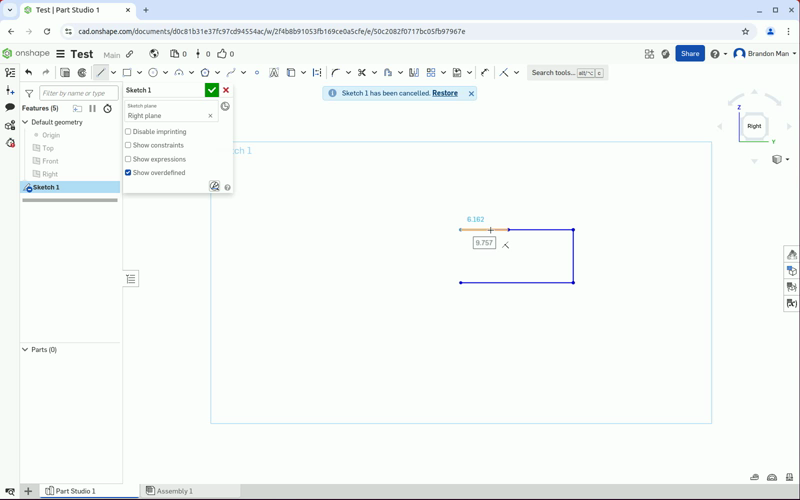
key_down(shift)
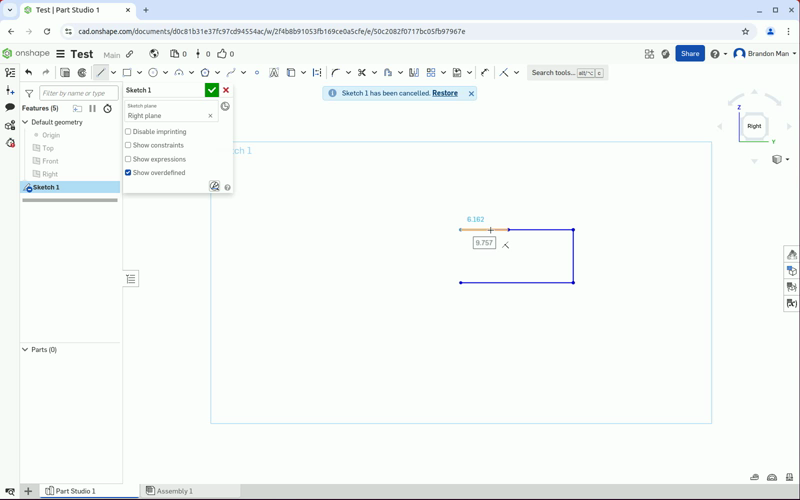
mouse_move(460, 282)
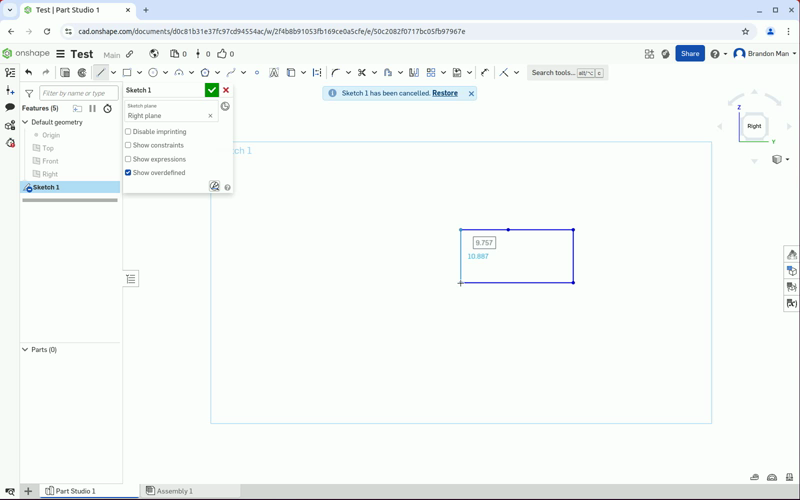
key_up(shift)
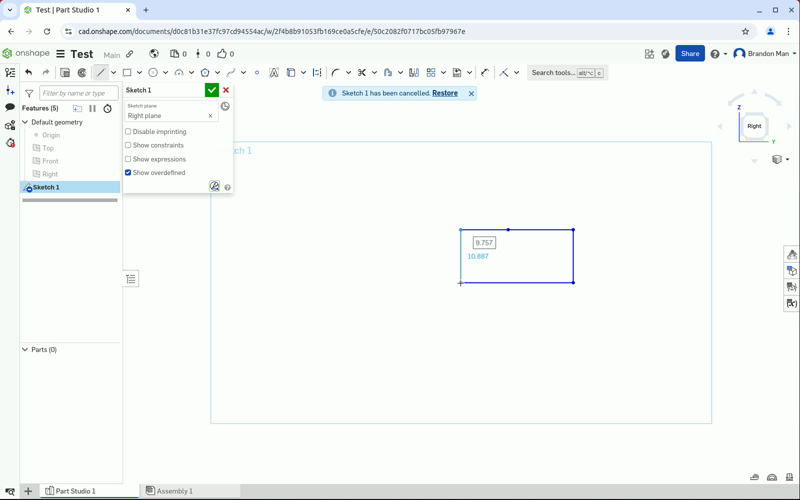
click(460, 282)
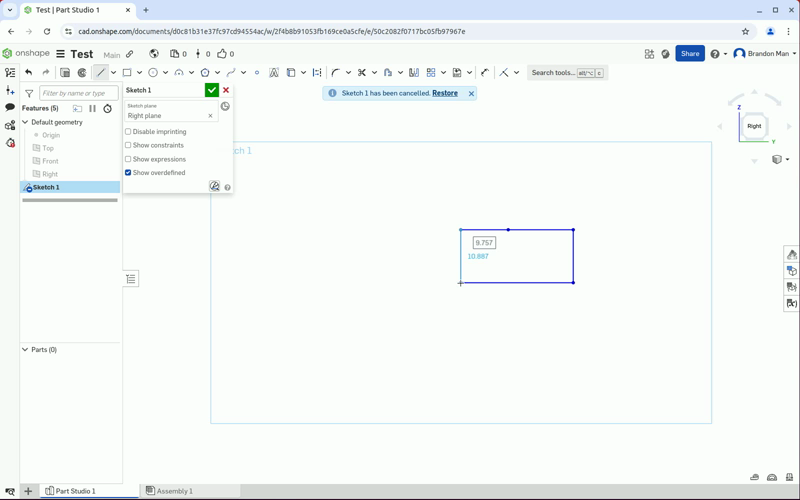
key(esc)
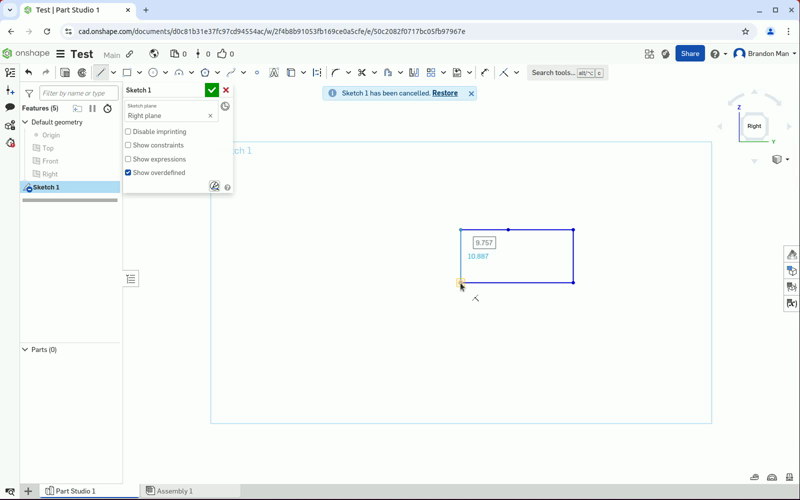
mouse_move(478, 262)
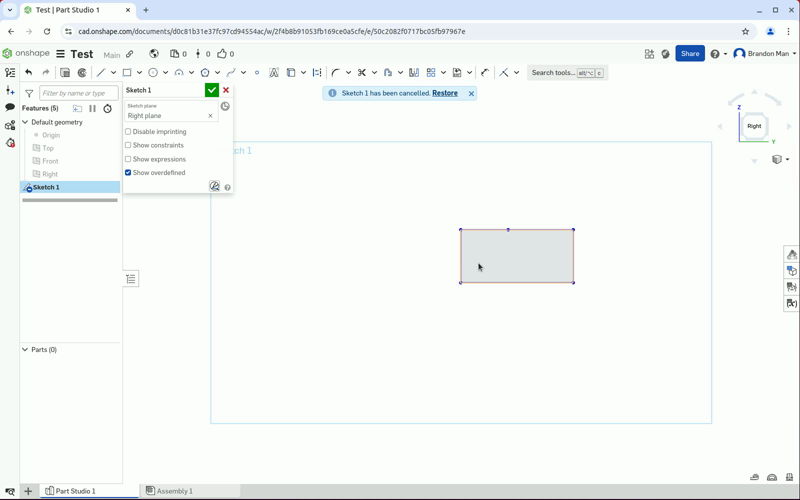
click(478, 262)
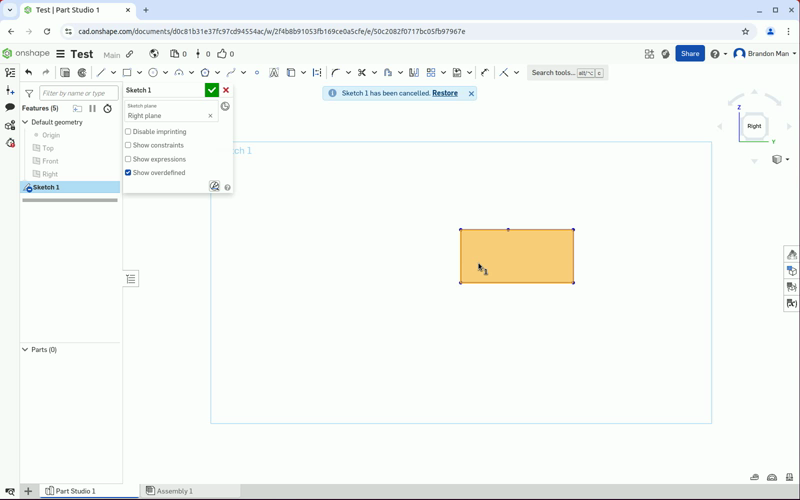
mouse_move(73, 352)
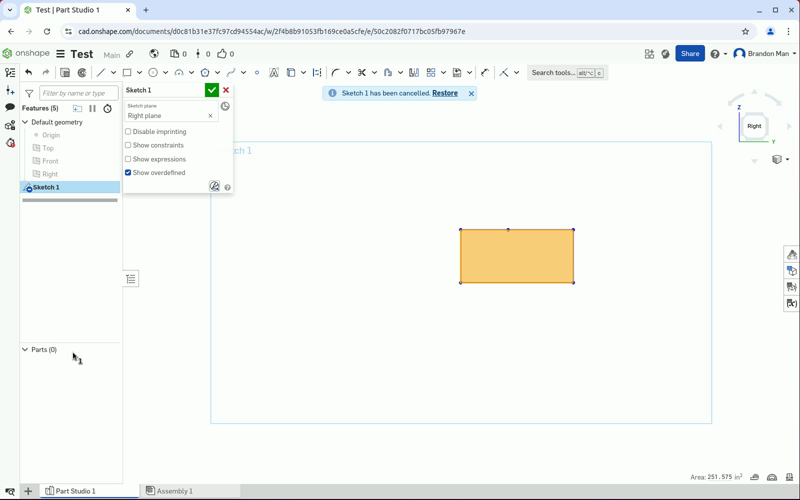
key(shift+y)
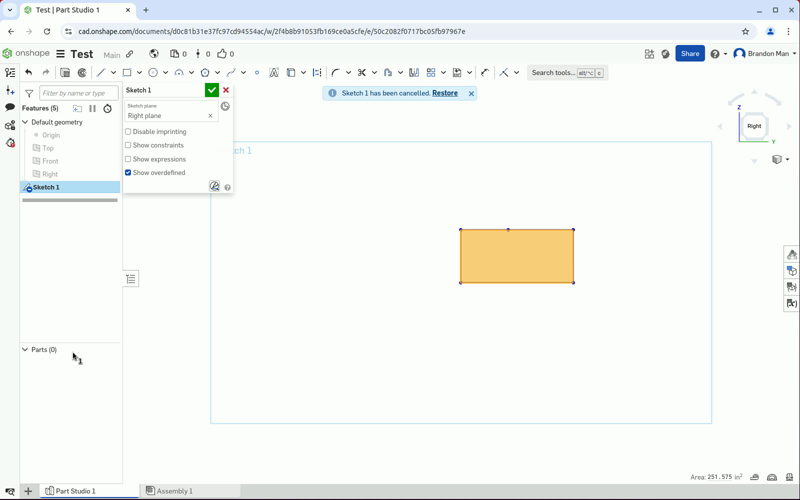
key(shift+e)
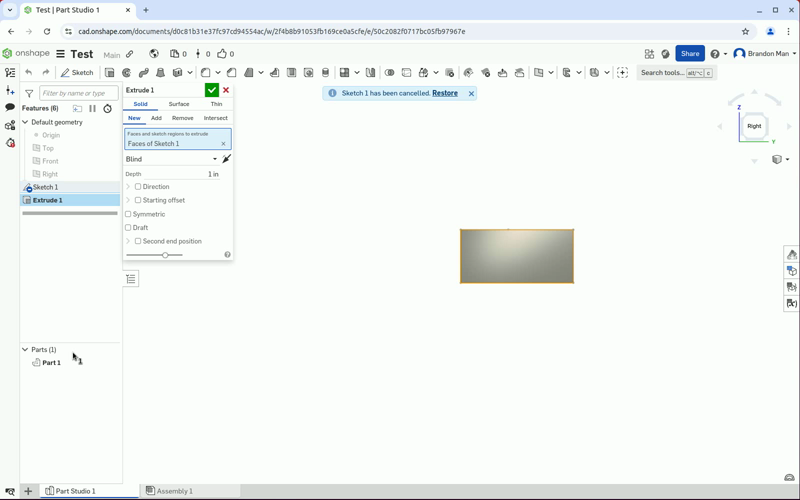
mouse_move(143, 106)
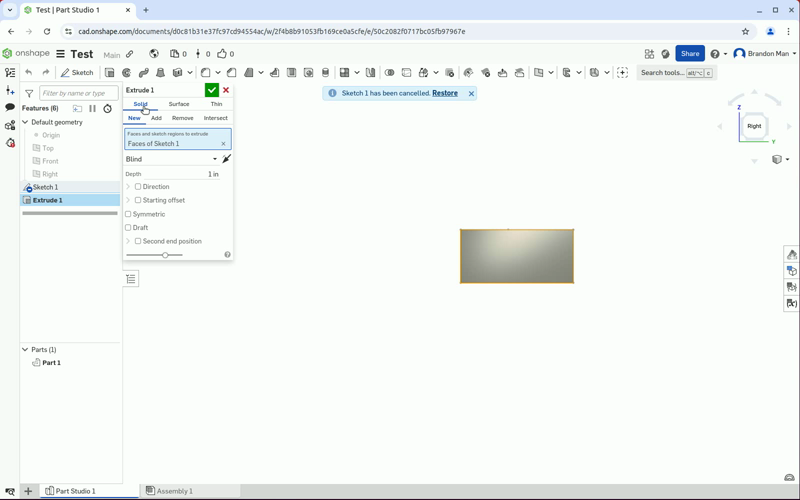
click(143, 106)
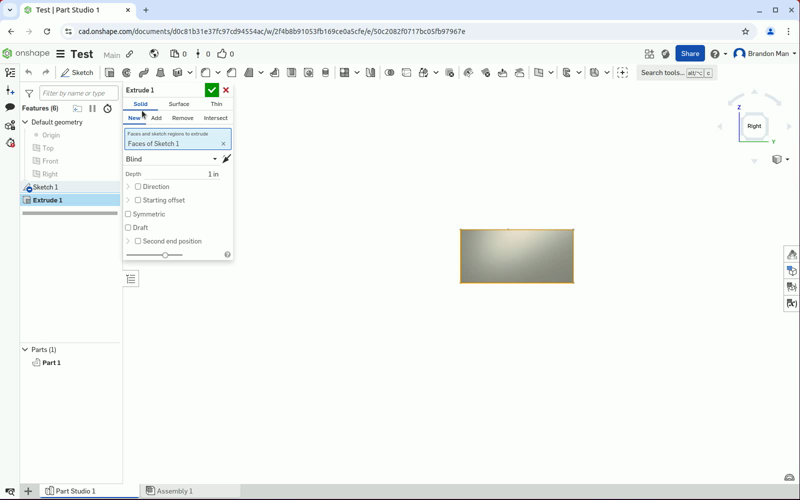
mouse_move(137, 120)
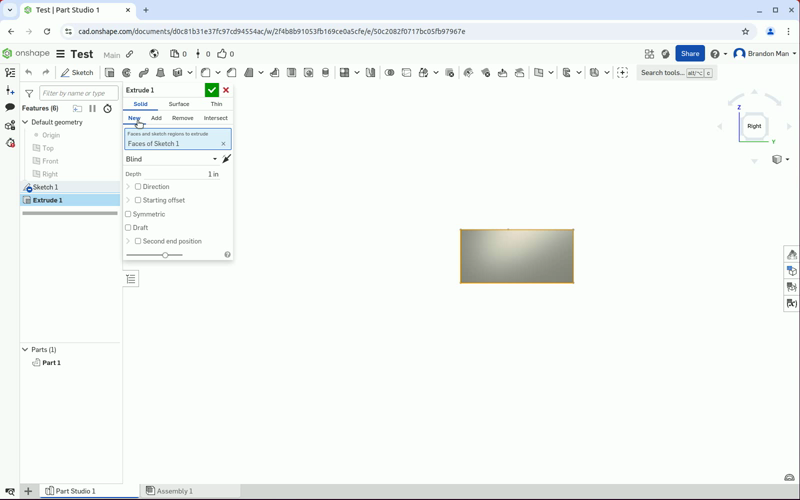
click(137, 120)
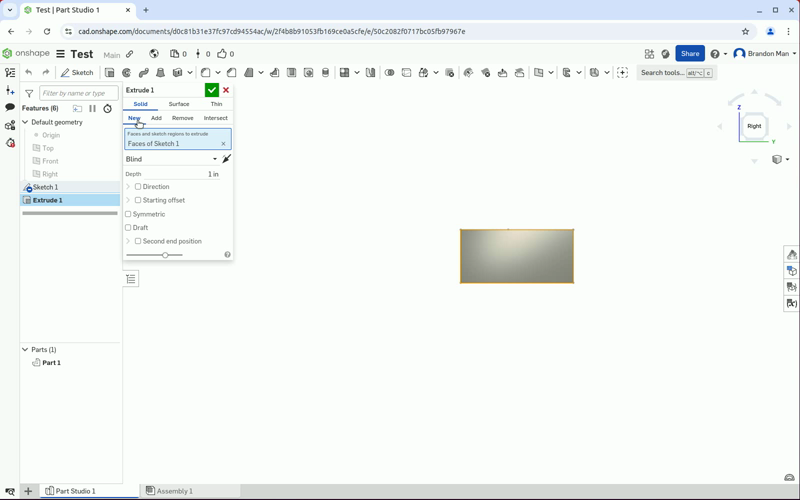
key(tab, 4)
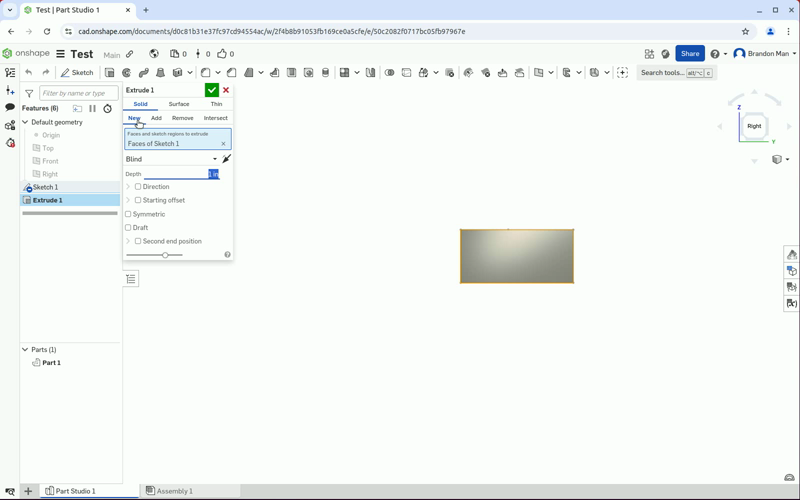
text(6.981)
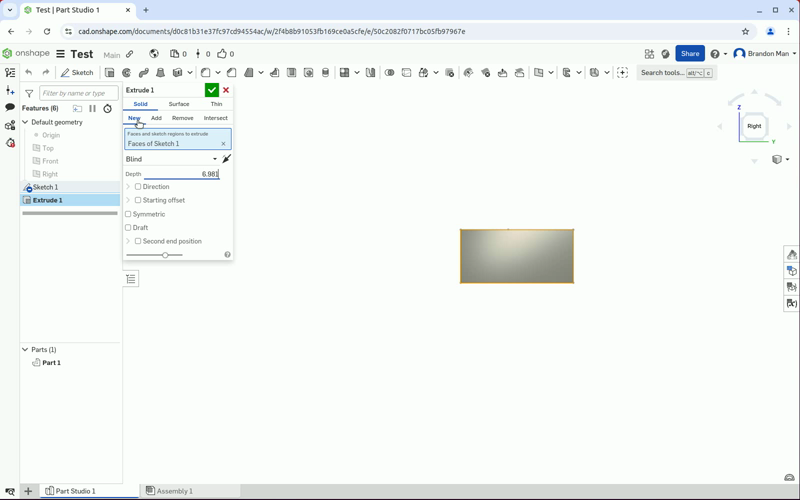
key(enter)
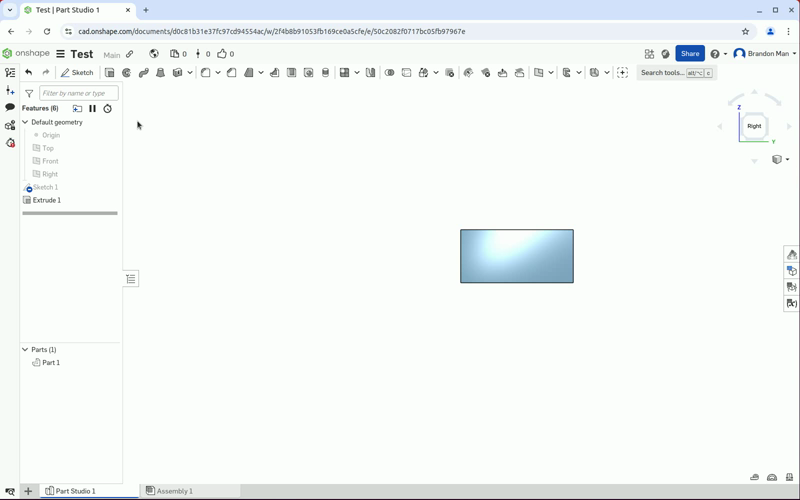
key(shift+h)
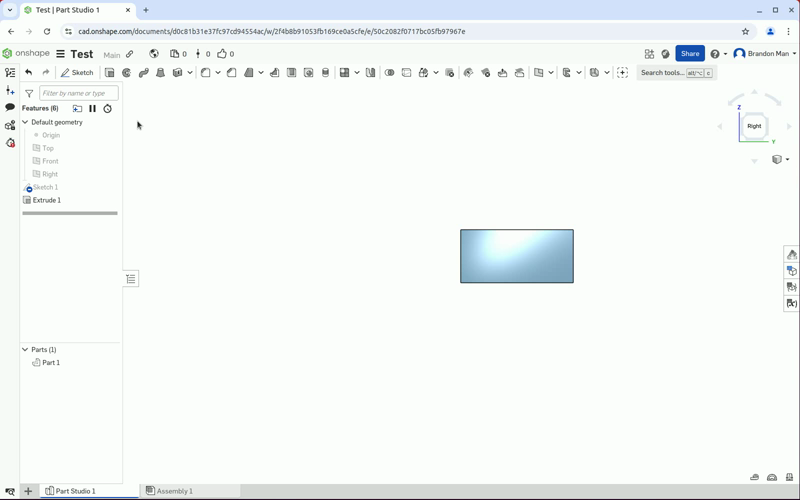
key(shift+h)
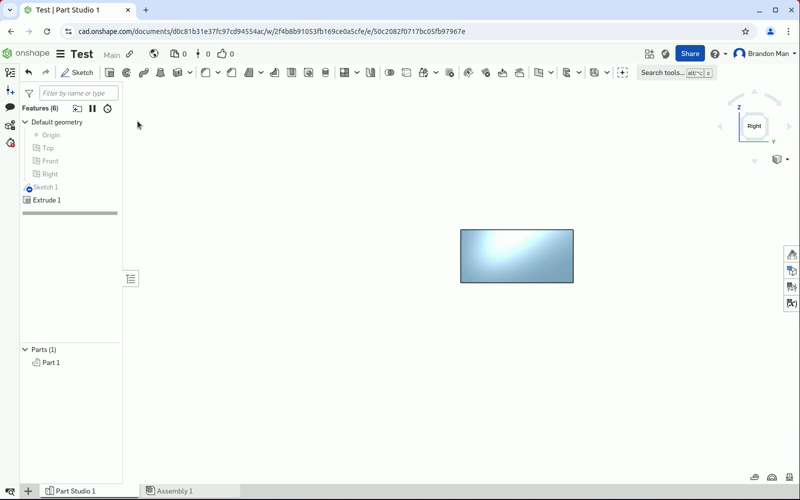
mouse_move(73, 189)
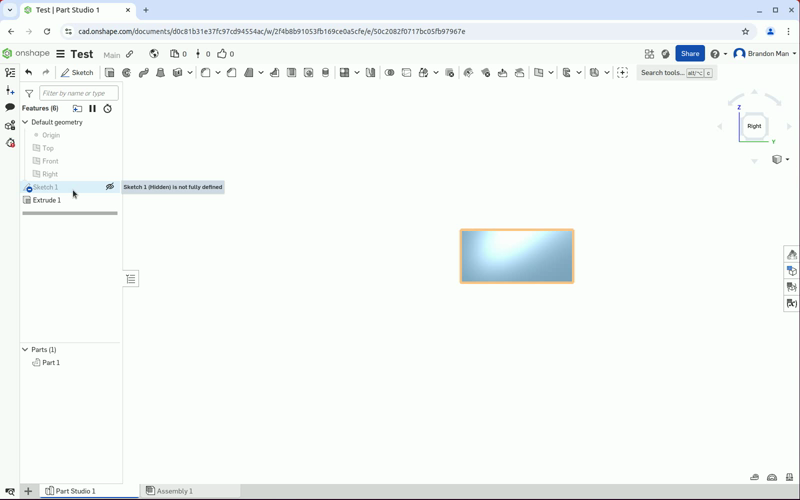
click(73, 189)
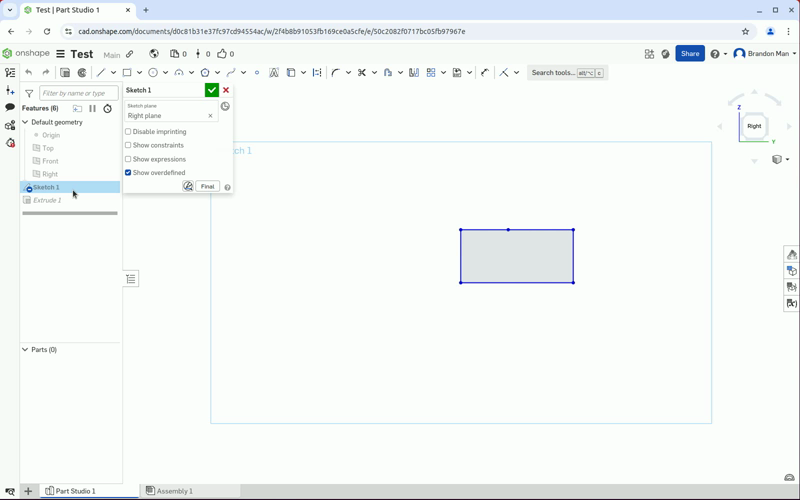
mouse_move(229, 92)
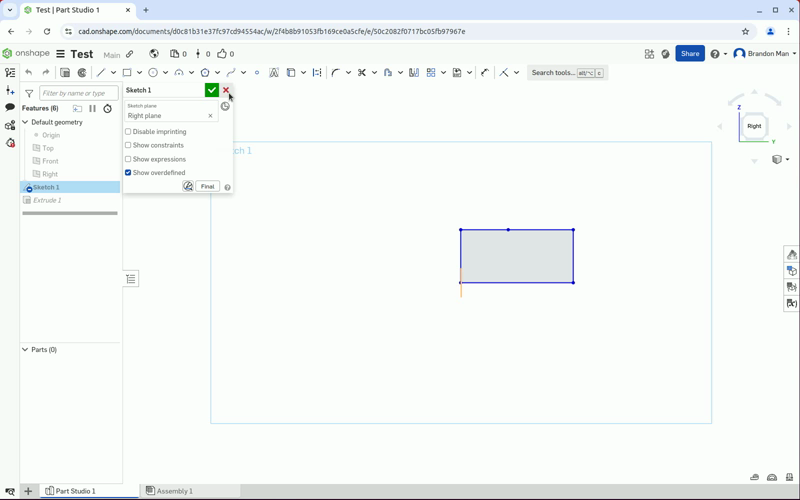
click(229, 92)
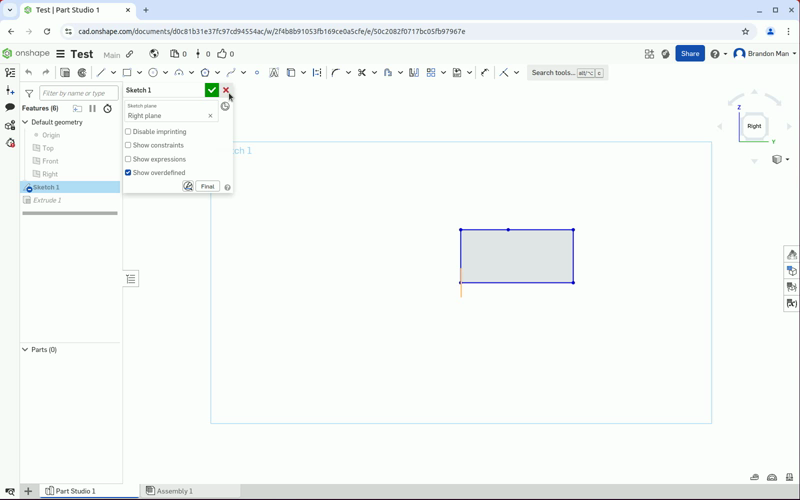
key(shift+s)
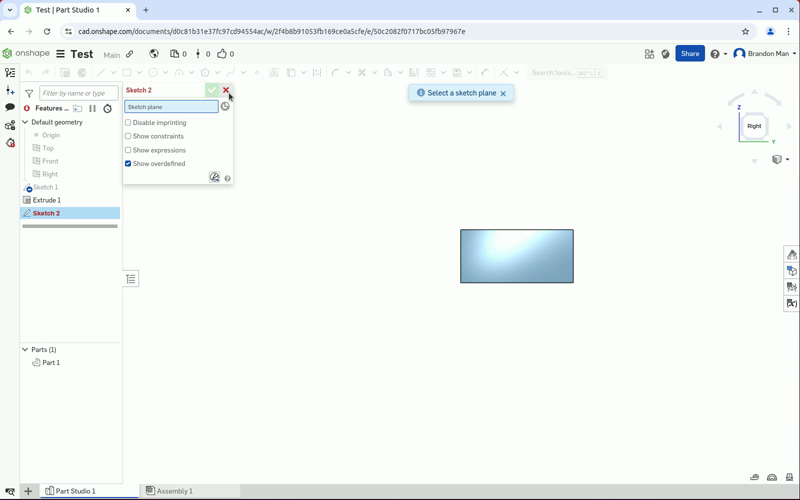
mouse_move(73, 176)
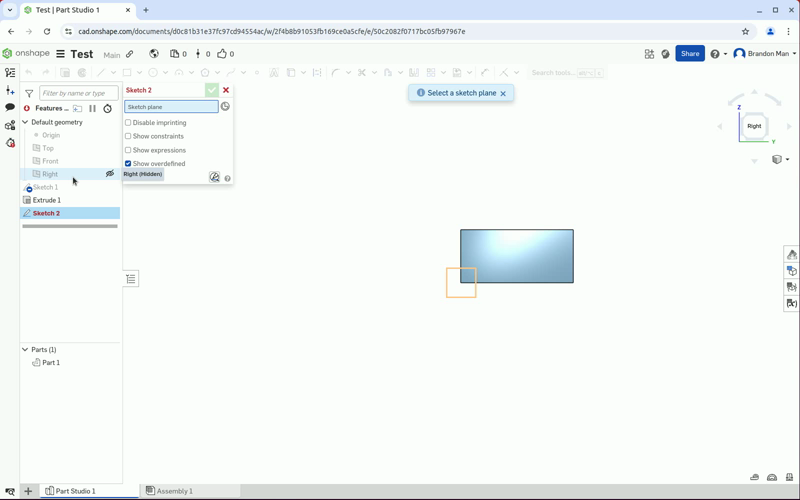
click(73, 176)
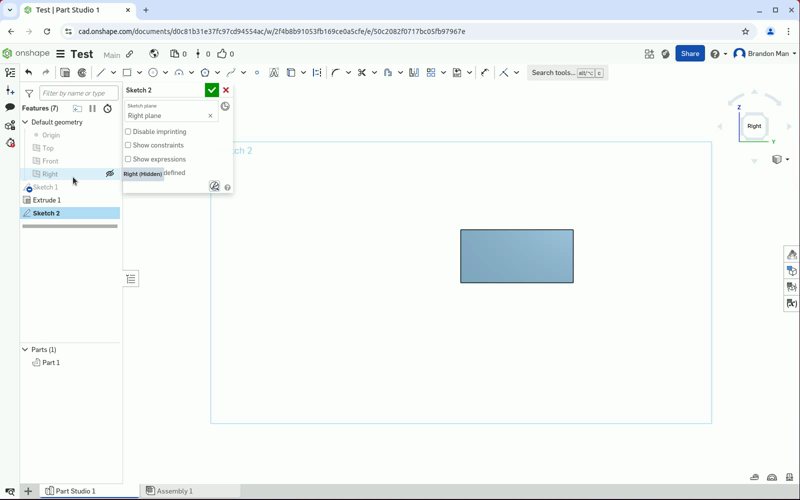
mouse_move(73, 352)
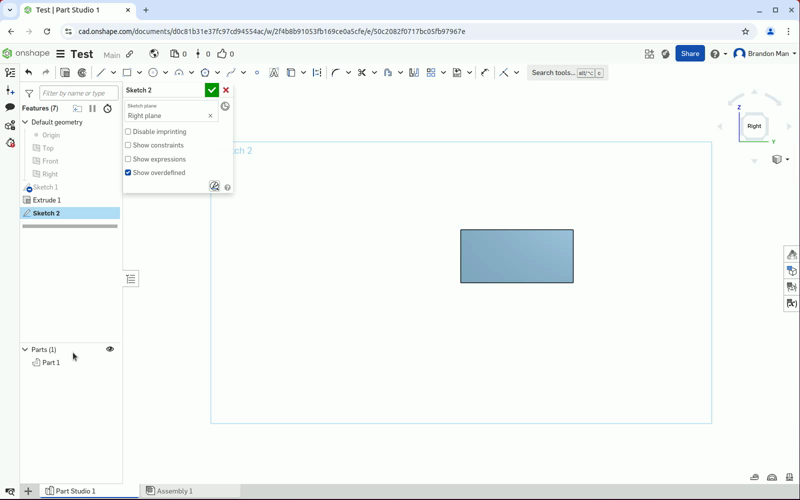
key(y)
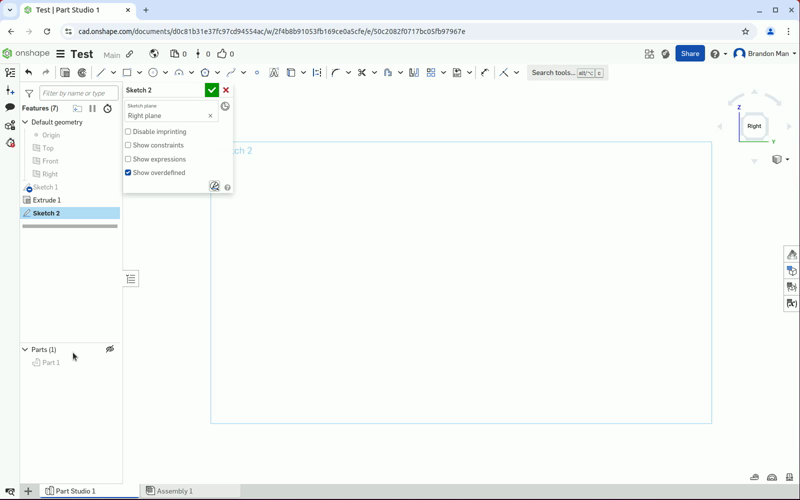
key(l)
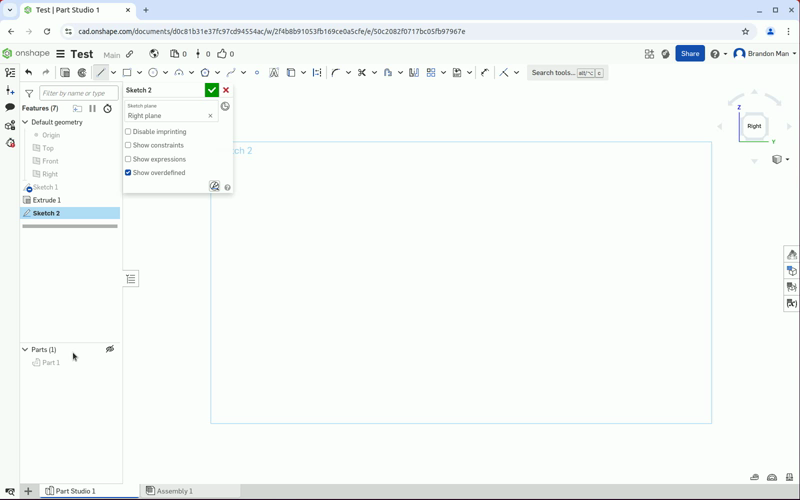
key_down(shift)
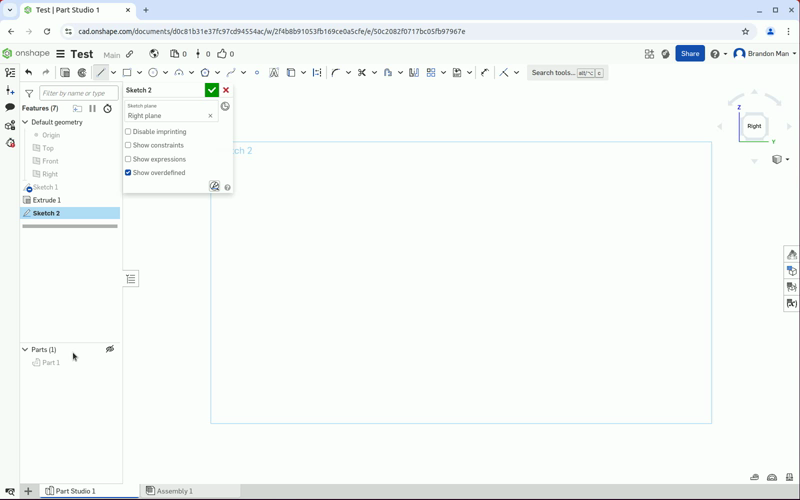
mouse_move(460, 228)
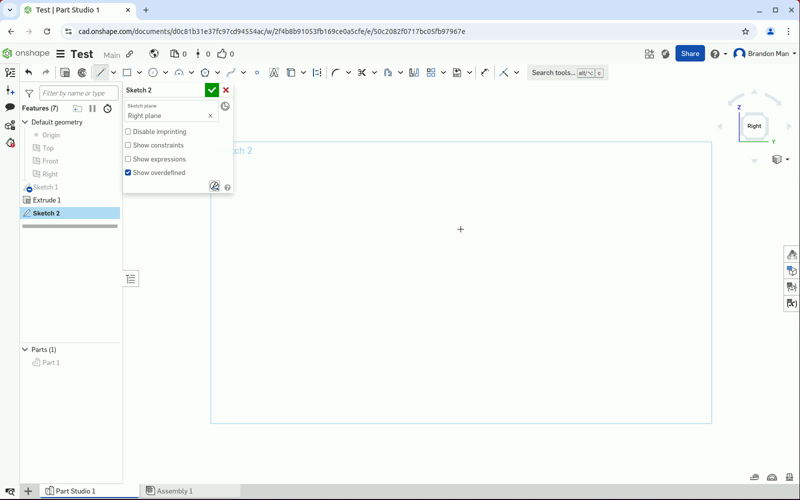
click(460, 228)
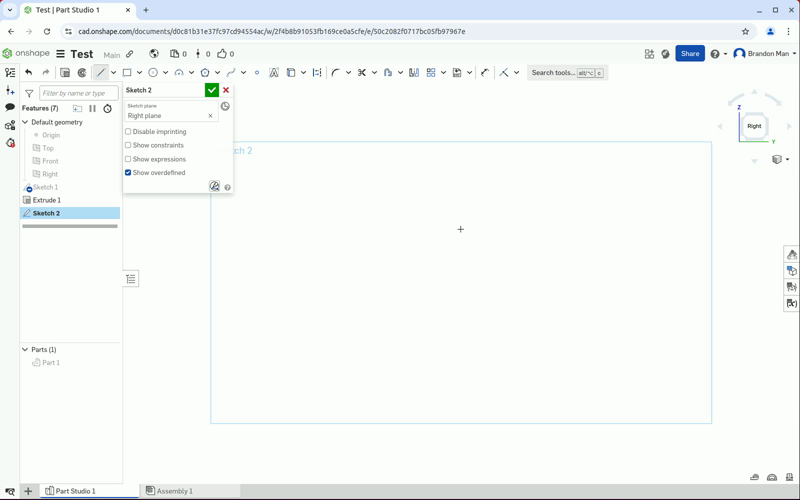
key_up(shift)
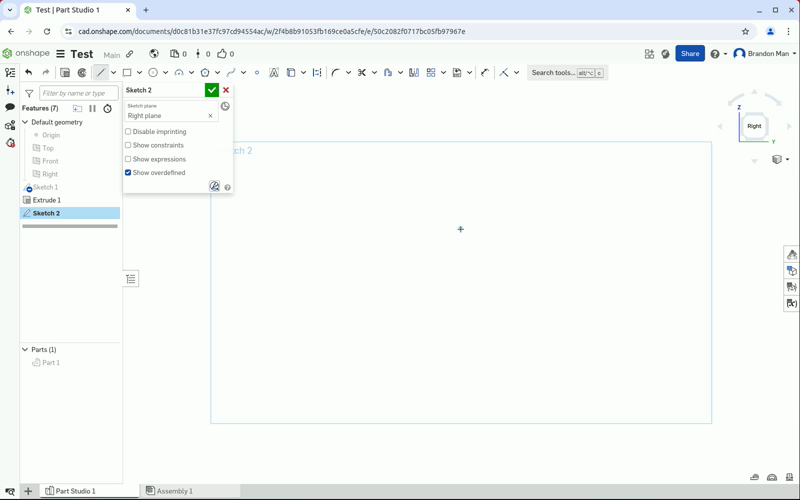
key_down(shift)
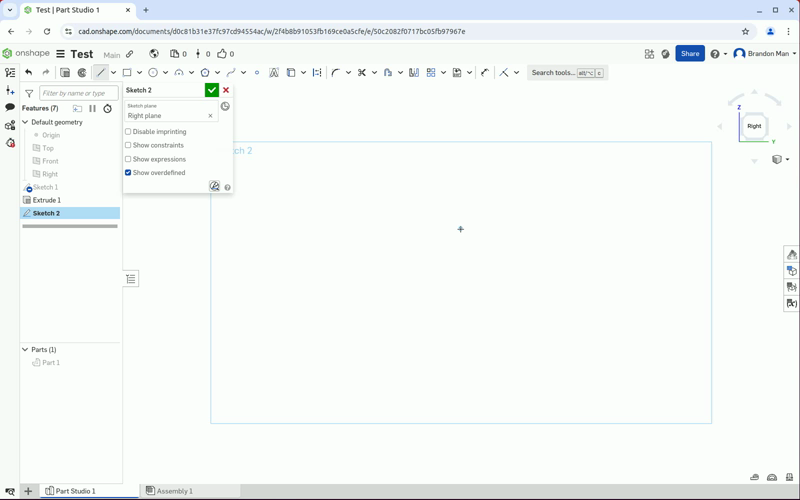
mouse_move(490, 228)
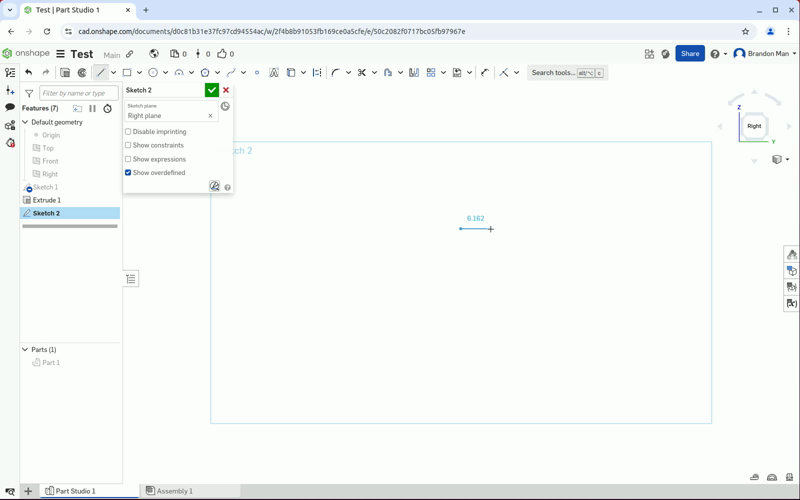
mouse_move(509, 228)
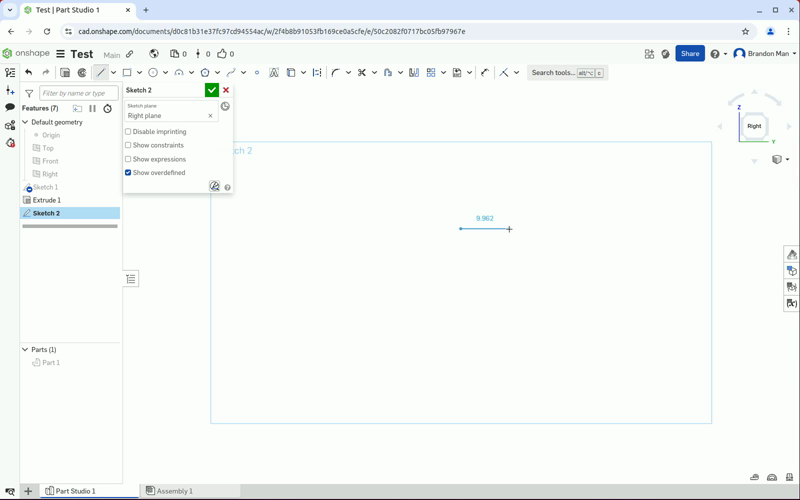
click(509, 228)
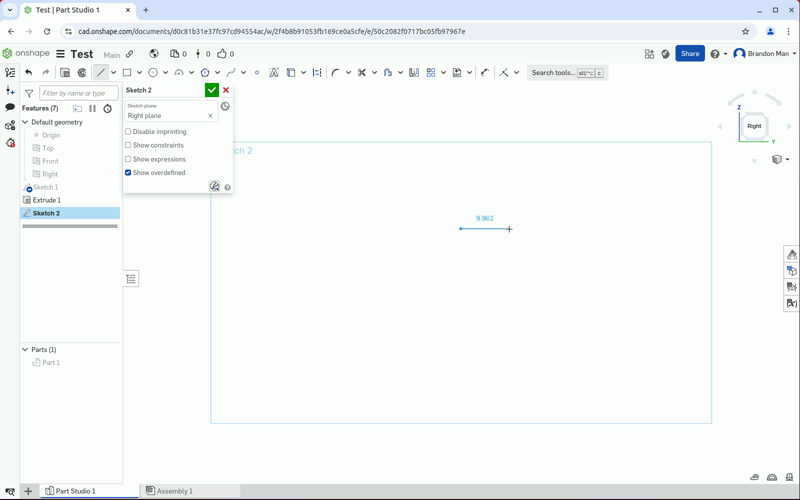
key_up(shift)
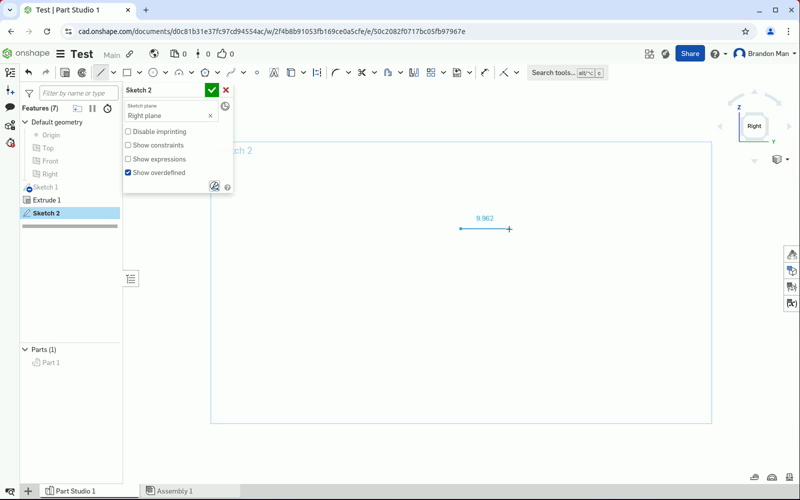
key_down(shift)
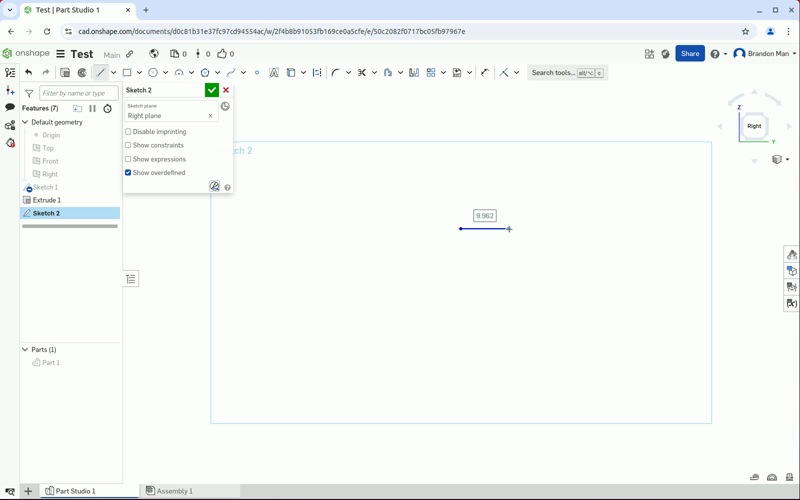
mouse_move(539, 228)
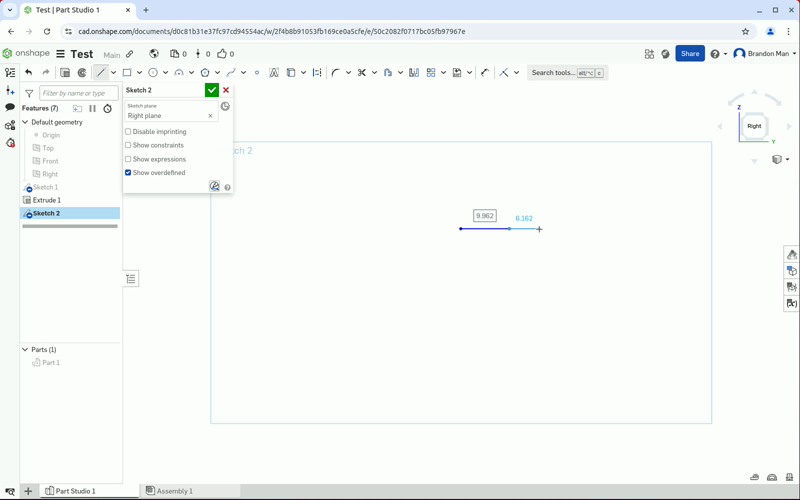
mouse_move(509, 194)
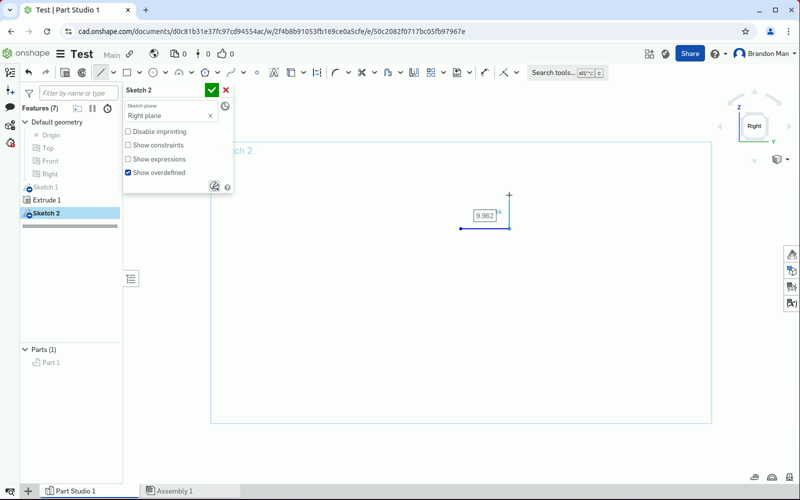
click(509, 194)
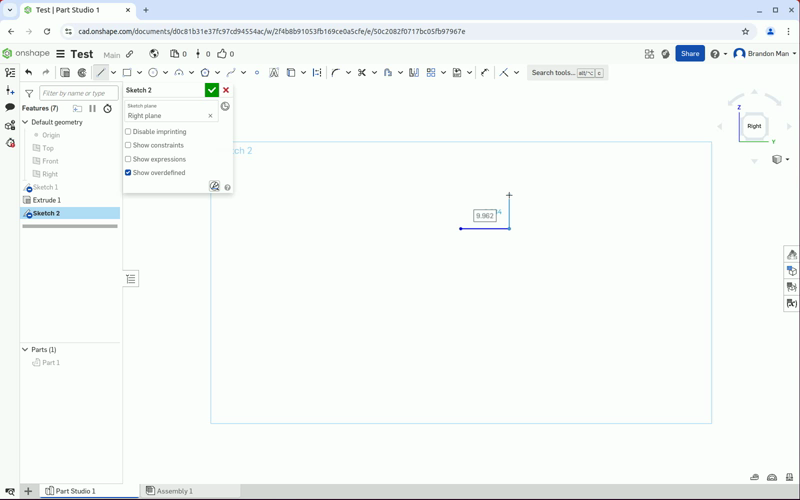
key_up(shift)
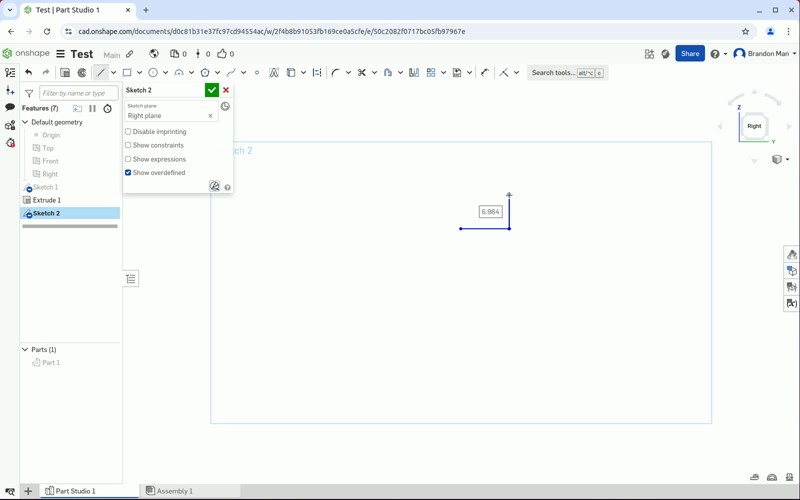
key_down(shift)
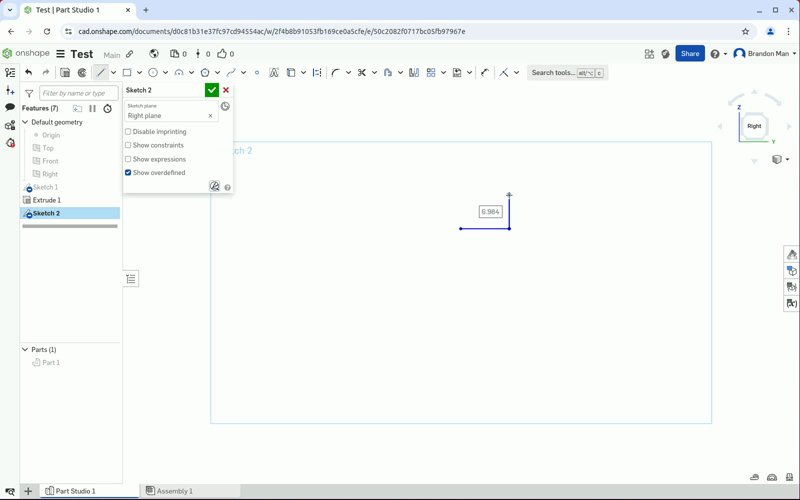
mouse_move(539, 194)
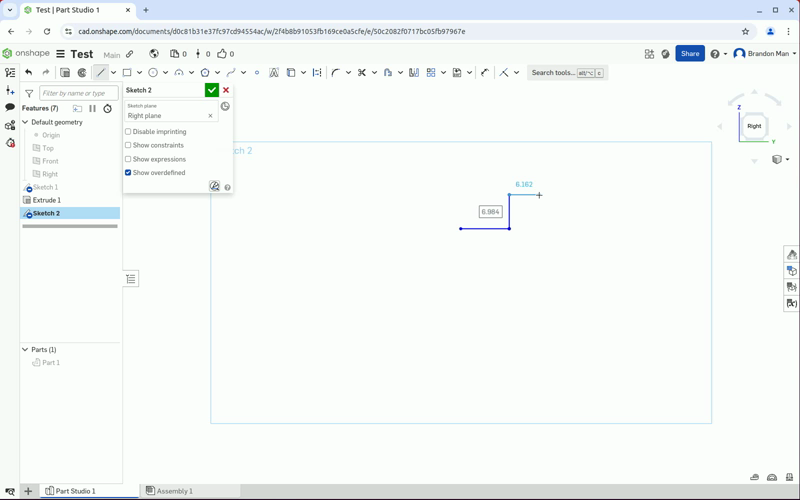
mouse_move(460, 194)
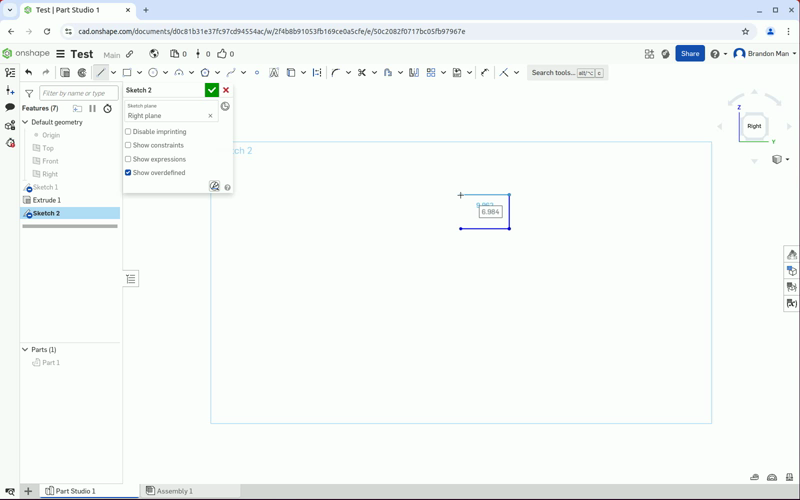
click(460, 194)
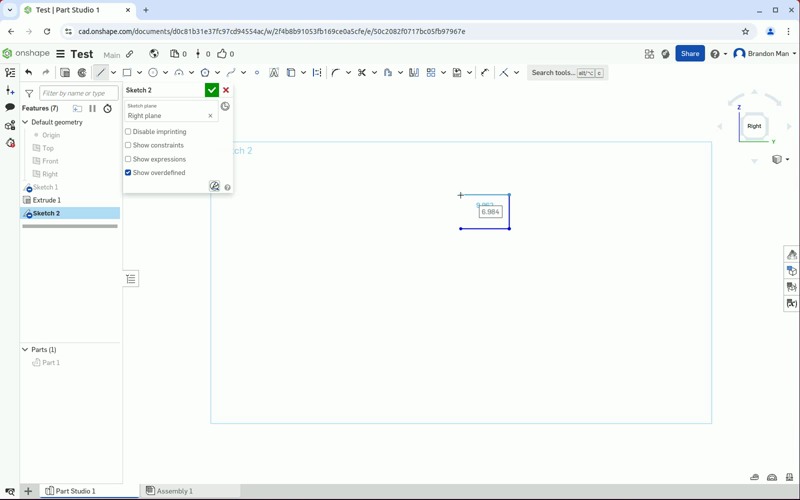
key_up(shift)
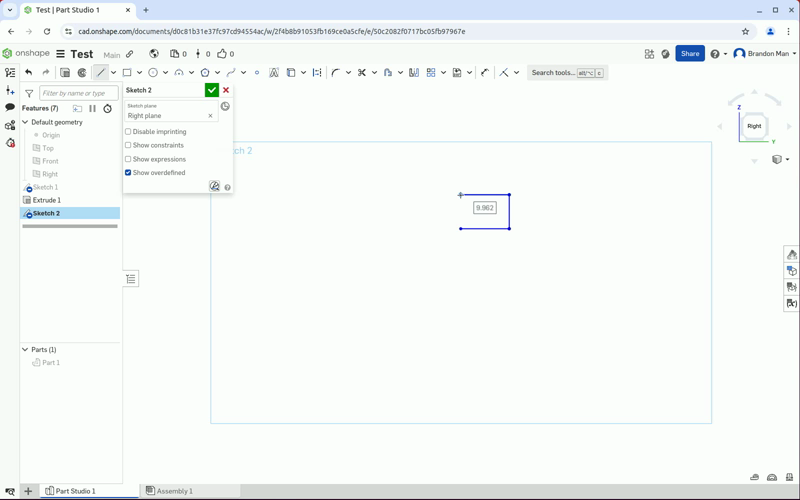
mouse_move(490, 194)
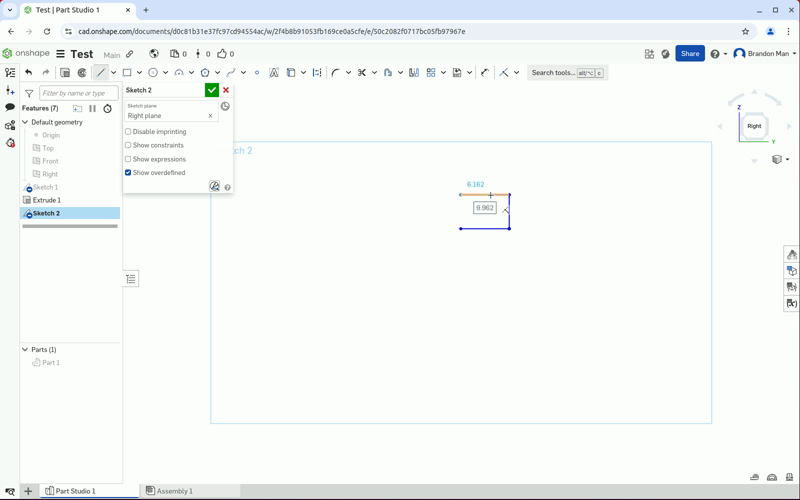
key_down(shift)
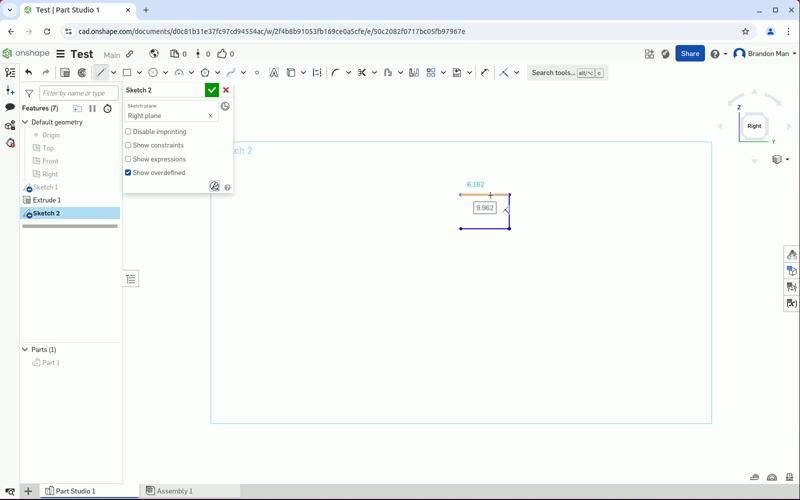
mouse_move(460, 228)
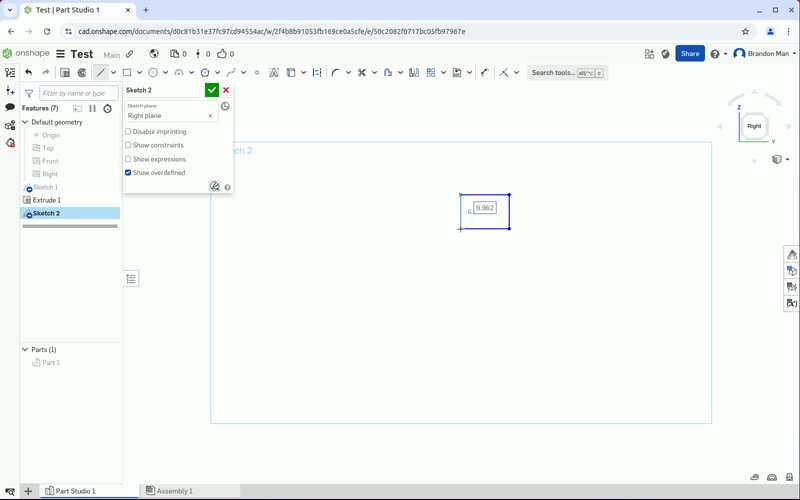
key_up(shift)
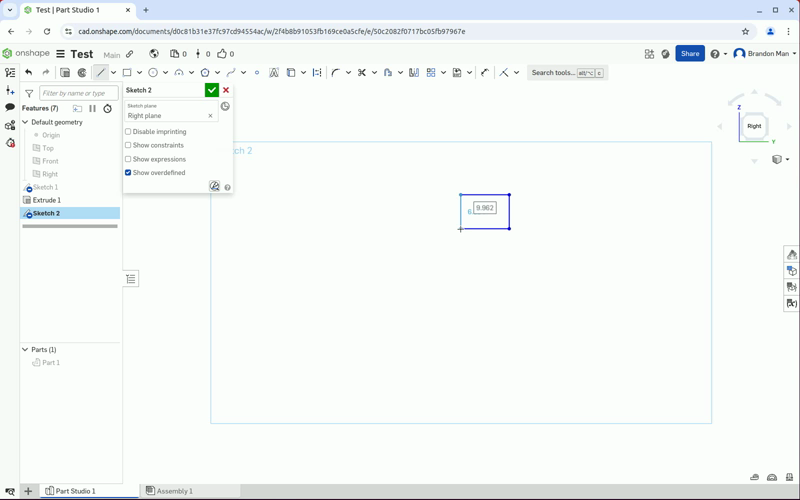
click(460, 228)
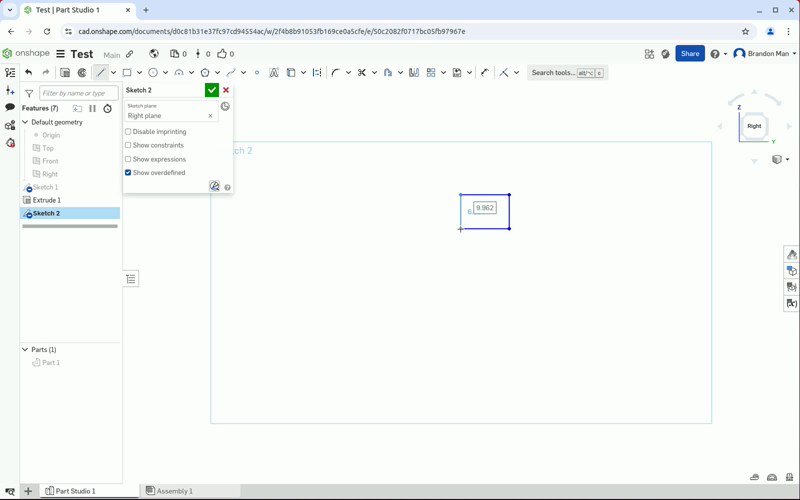
key(esc)
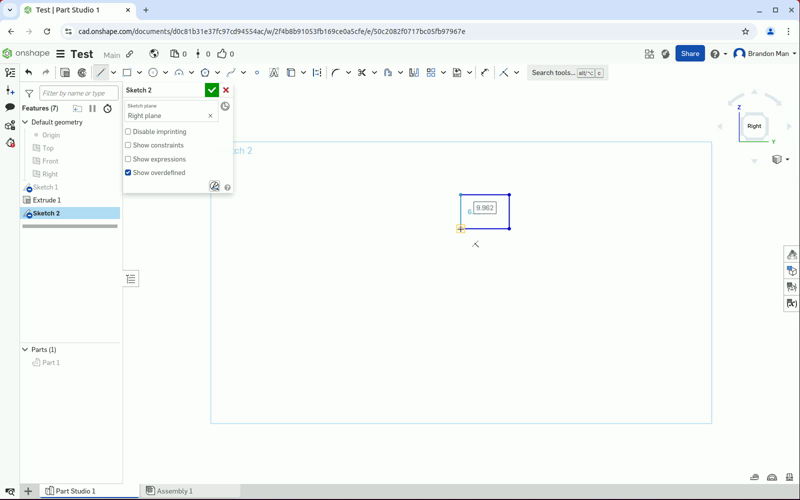
mouse_move(506, 219)
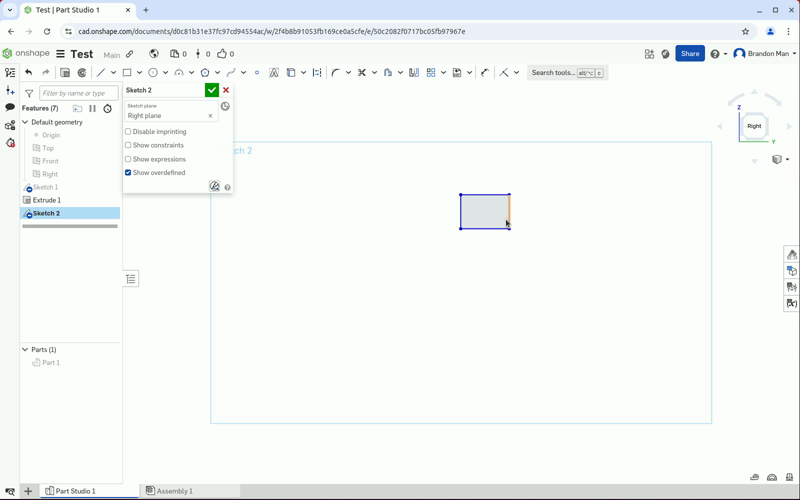
scroll(6)
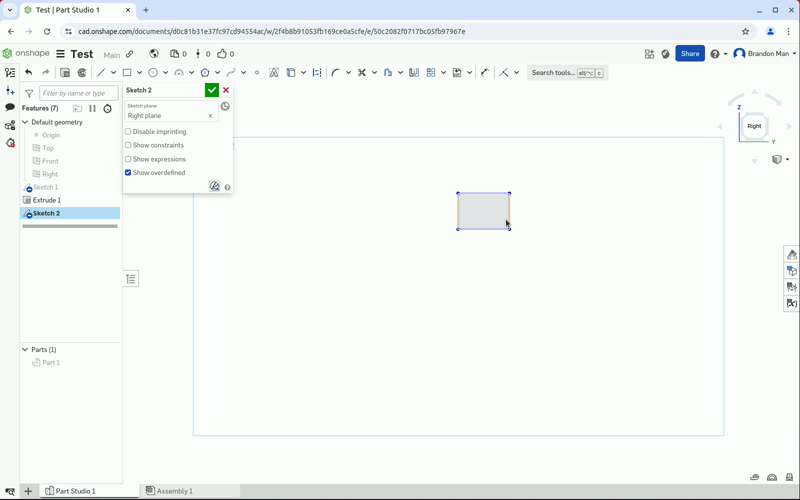
scroll(6)
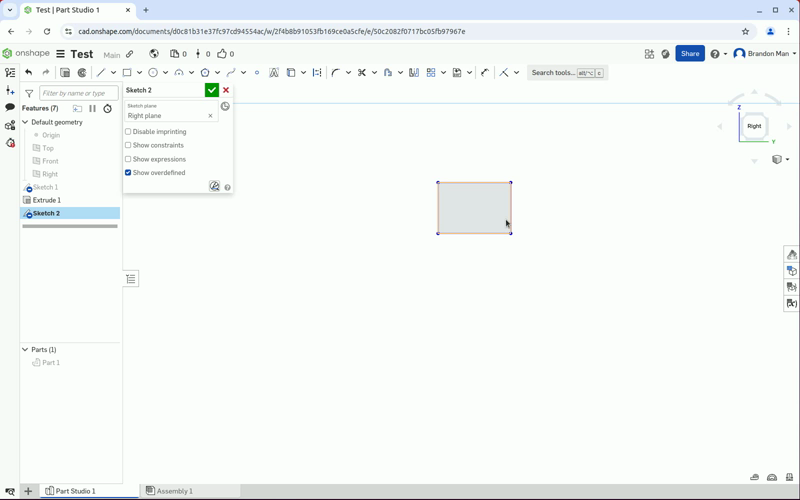
scroll(6)
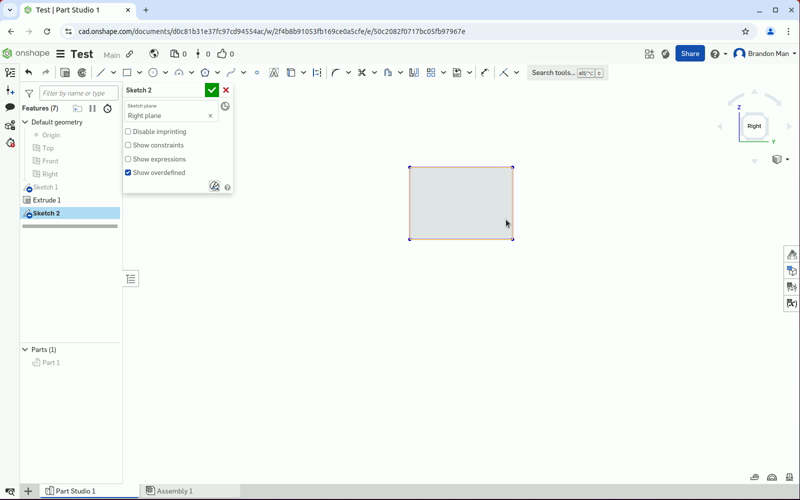
scroll(6)
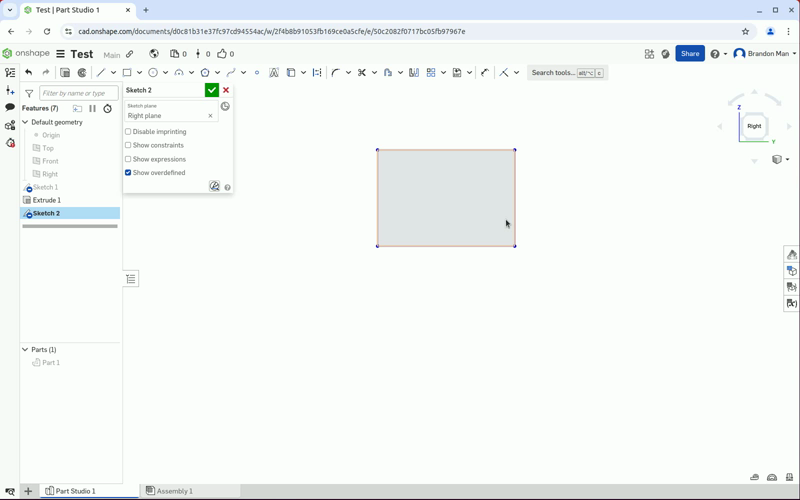
scroll(6)
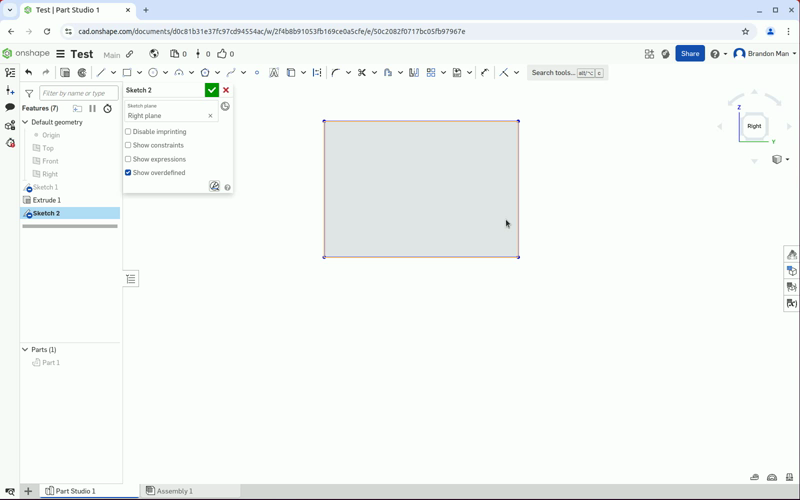
scroll(6)
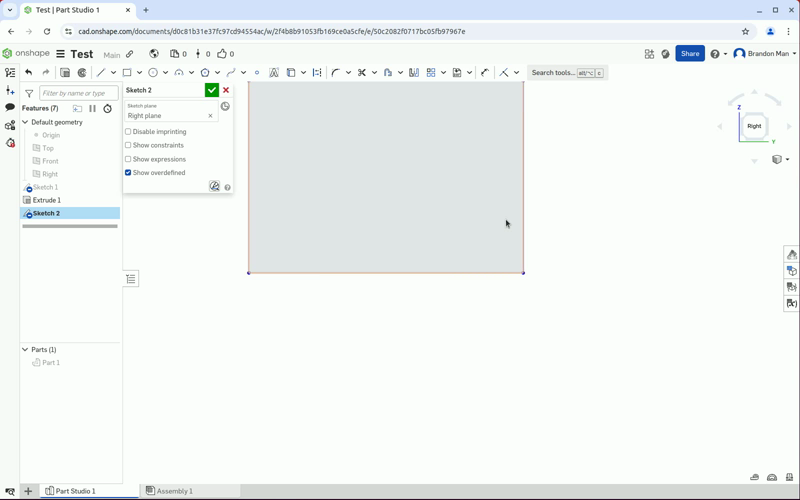
scroll(6)
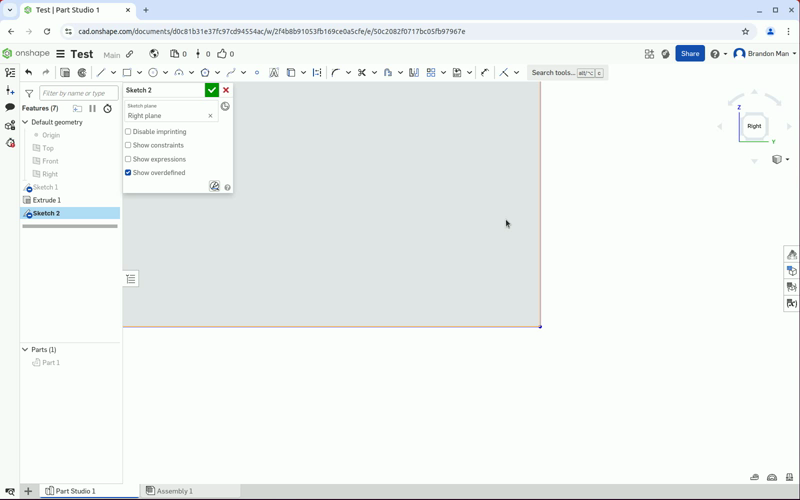
click(506, 219)
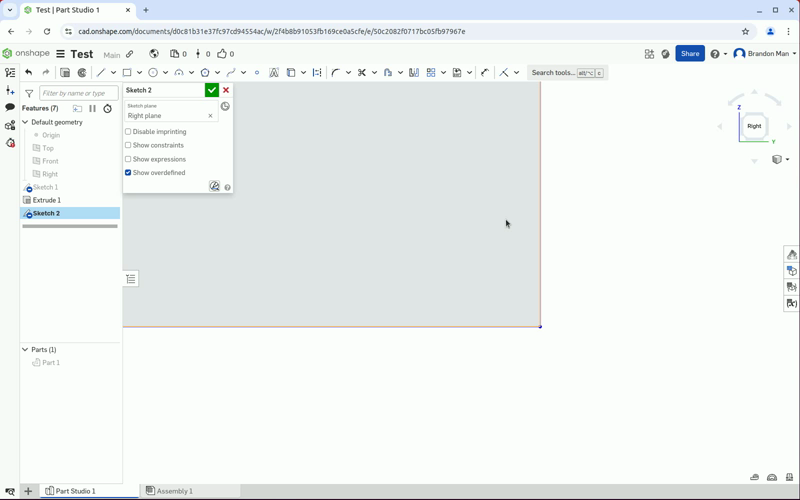
scroll(-6)
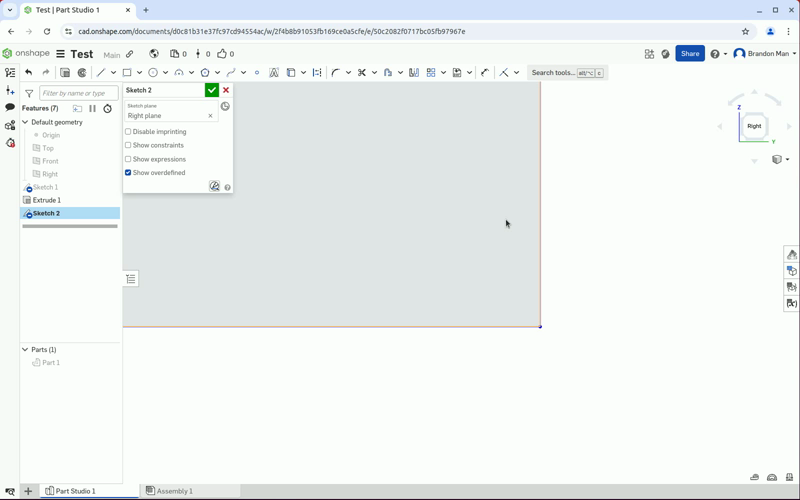
scroll(-6)
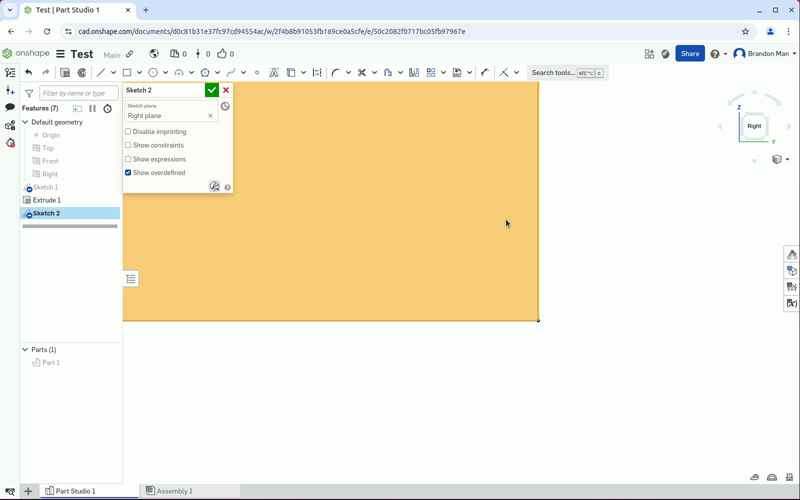
scroll(-6)
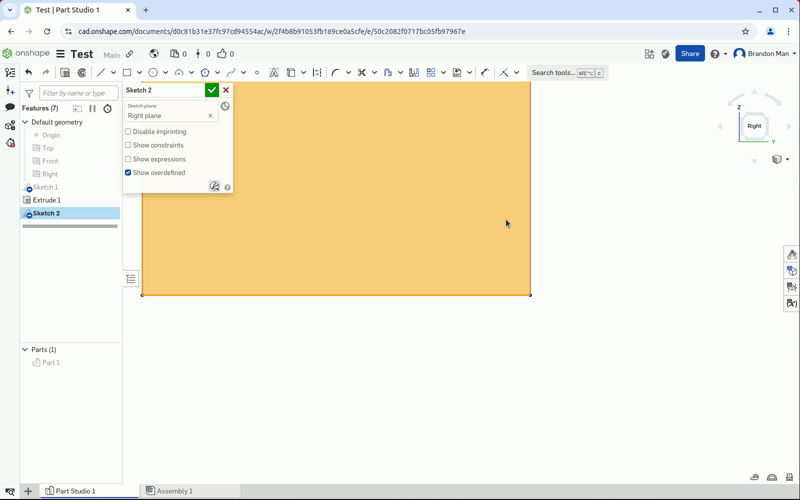
scroll(-6)
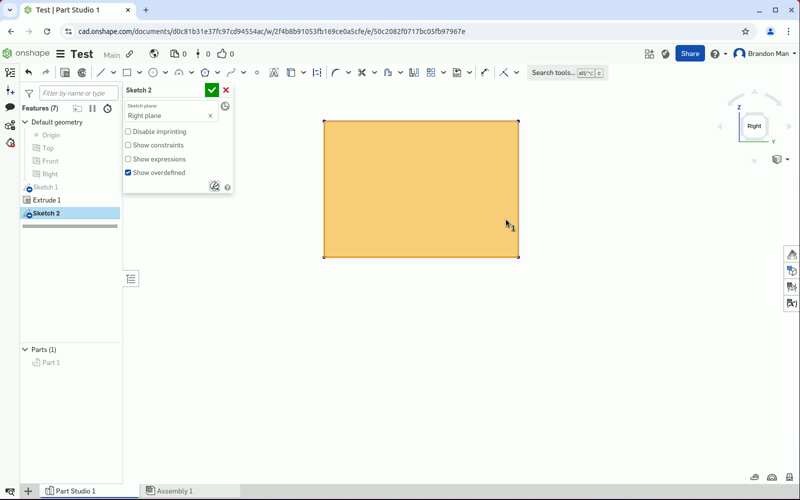
scroll(-6)
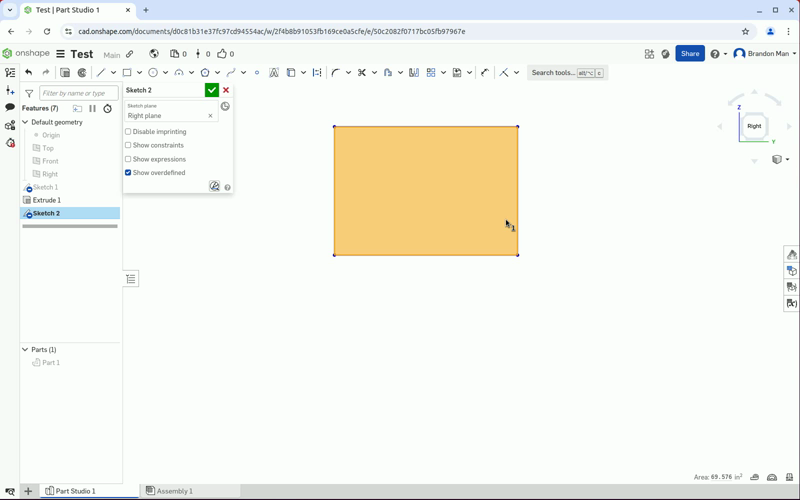
scroll(-6)
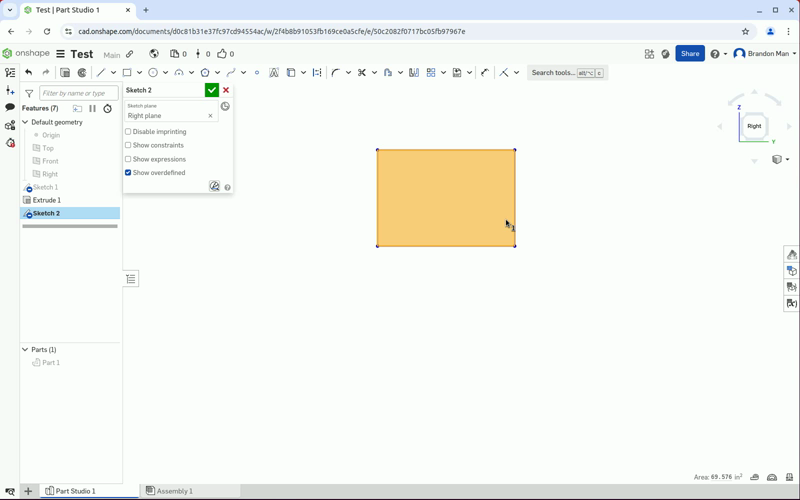
scroll(-6)
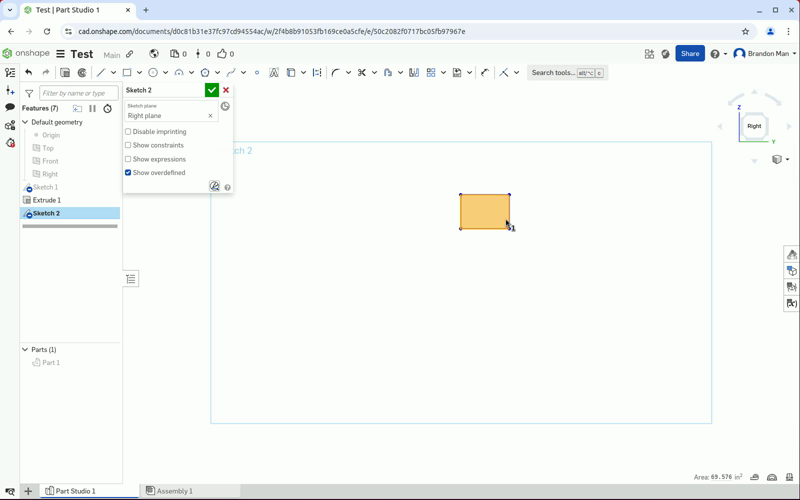
mouse_move(73, 352)
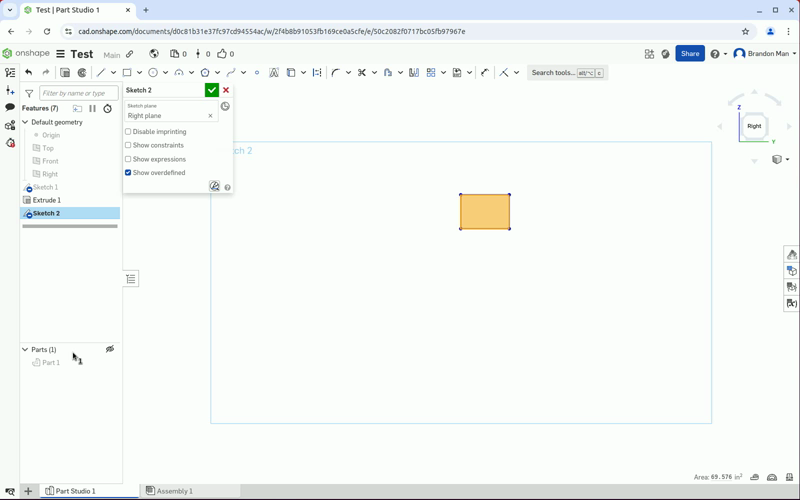
key(shift+y)
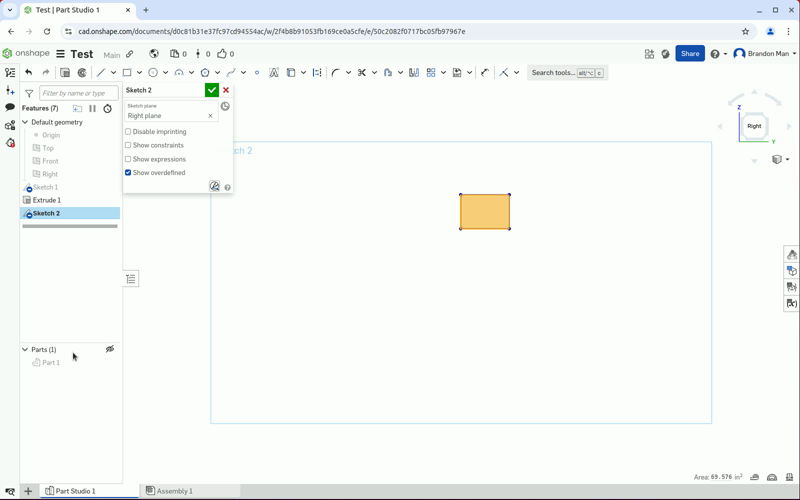
key(shift+e)
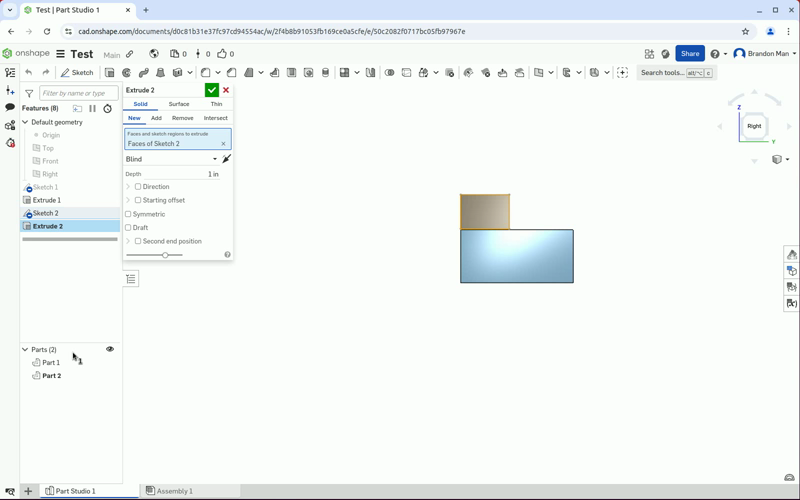
mouse_move(143, 106)
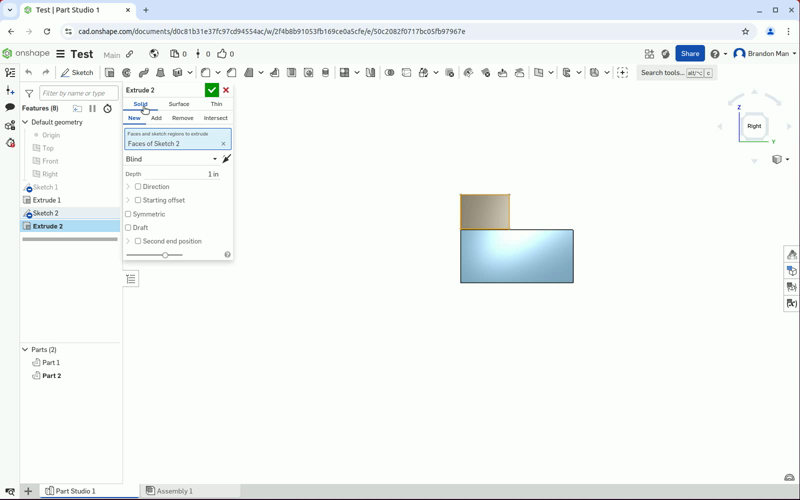
click(143, 106)
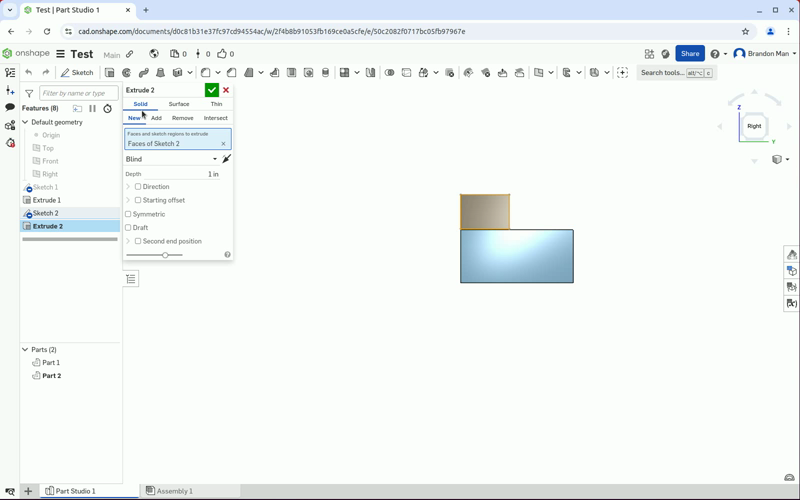
mouse_move(137, 120)
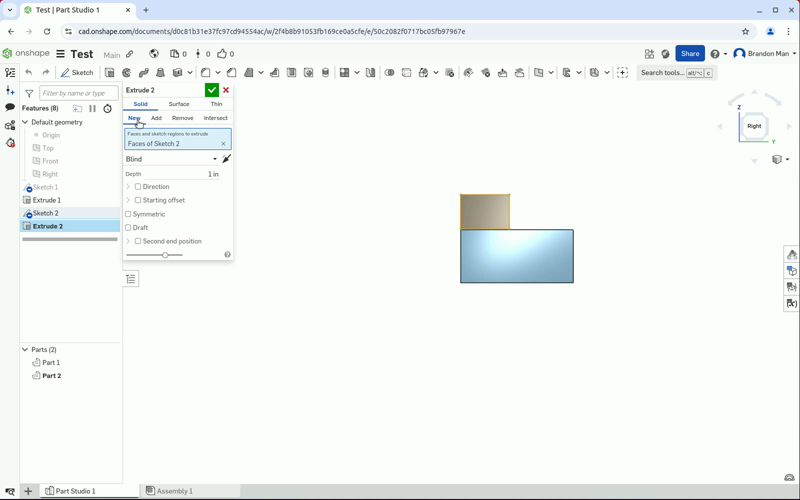
click(137, 120)
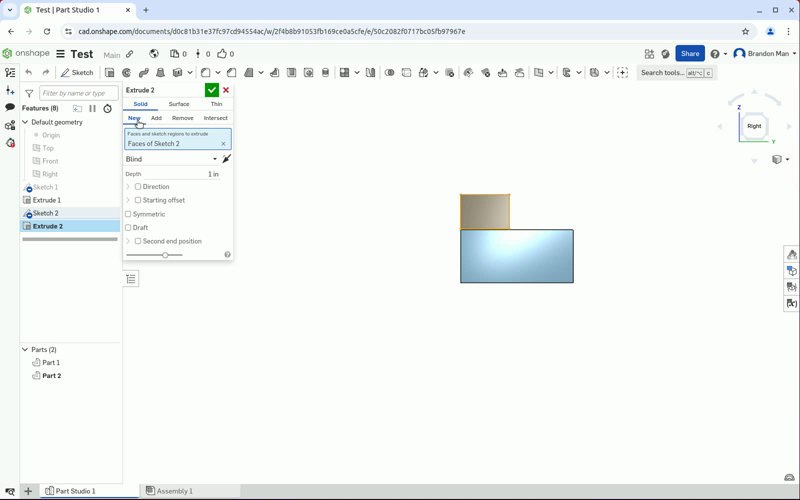
key(tab, 4)
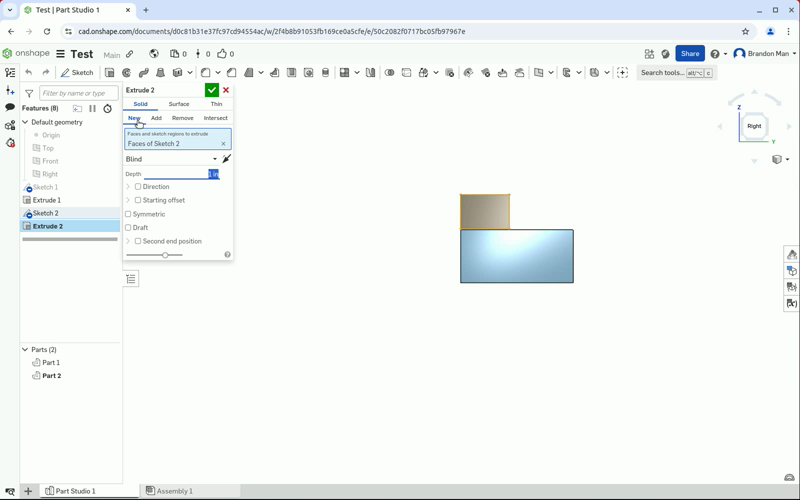
text(6.981)
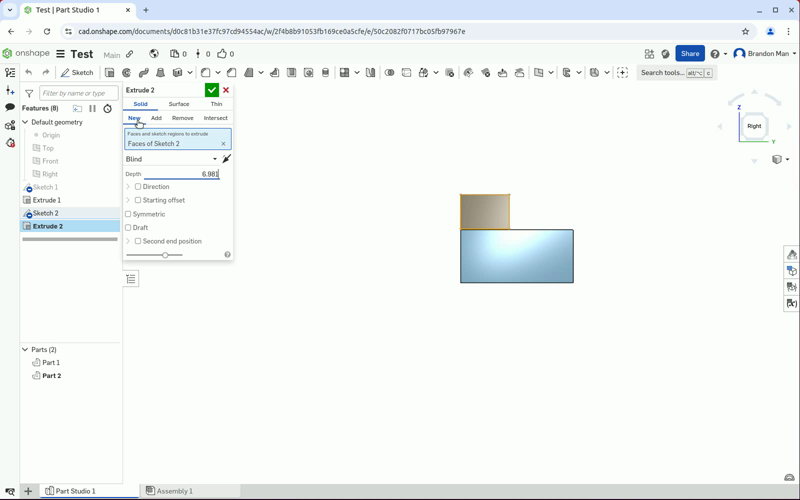
key(enter)
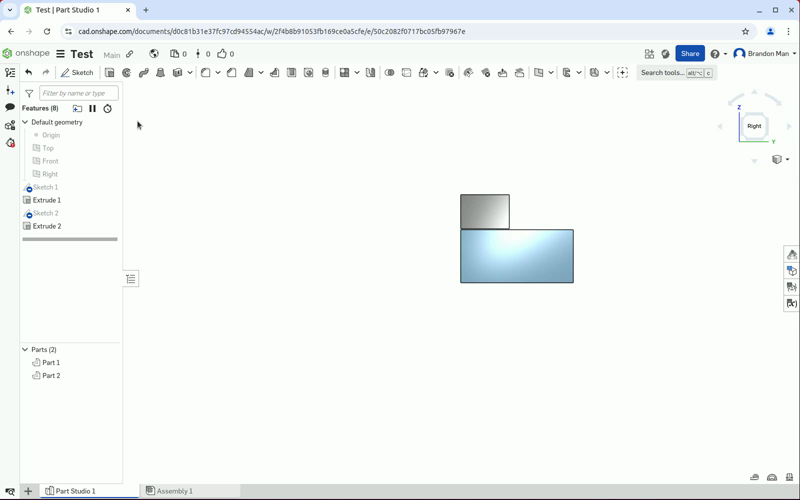
key(shift+h)
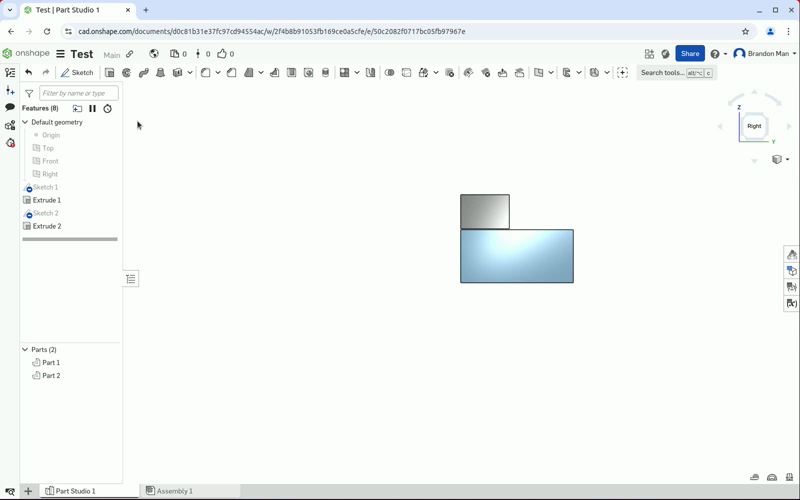
key(shift+h)
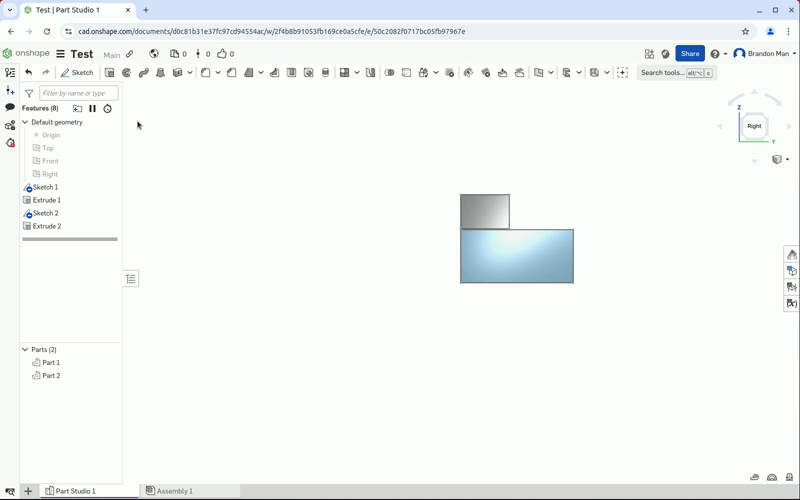
key(shift+7)
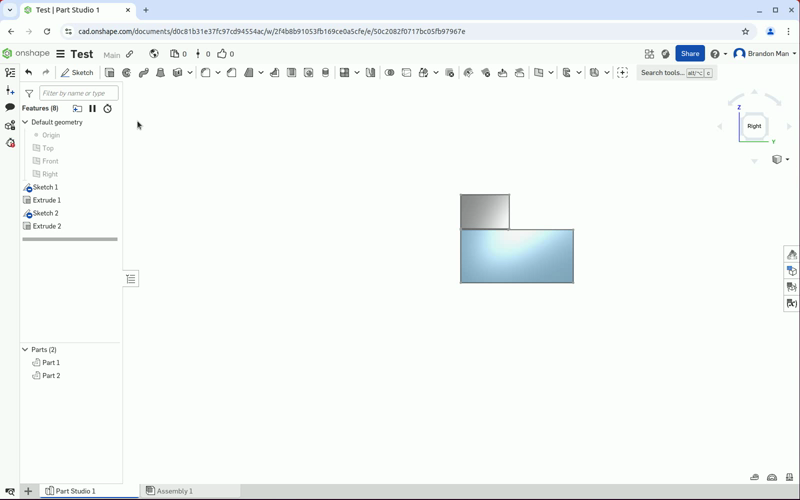
key(right, 2)
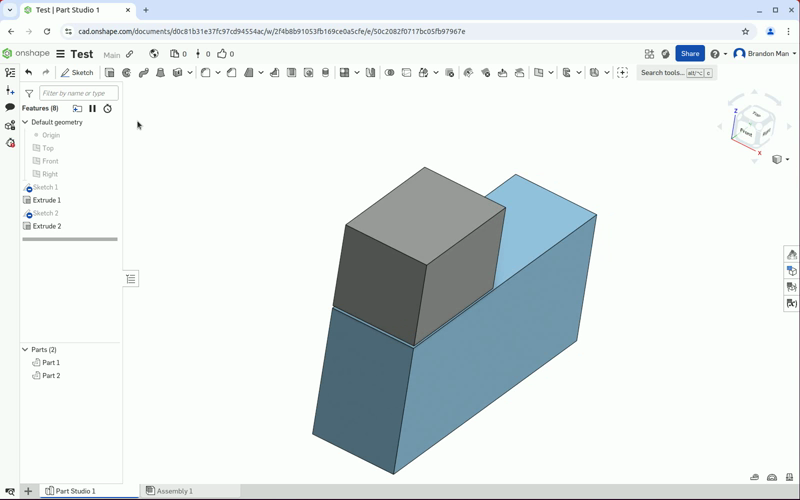
key(down, 2)
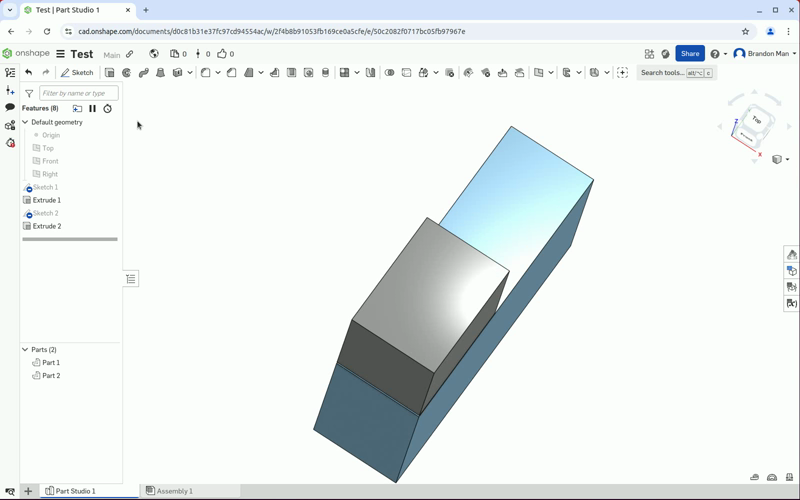
key(up, 2)
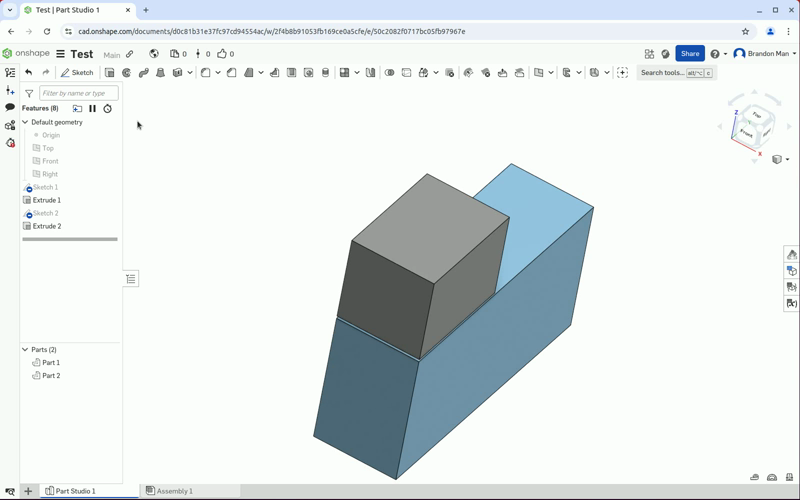
key(left, 2)
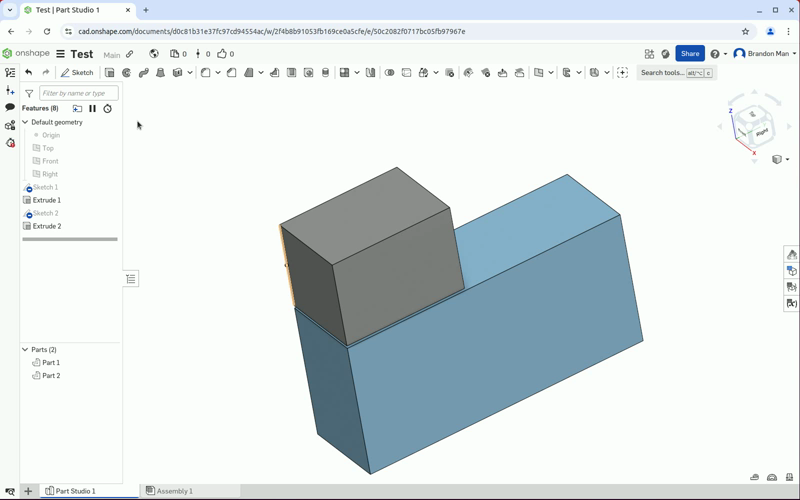
mouse_move(73, 189)
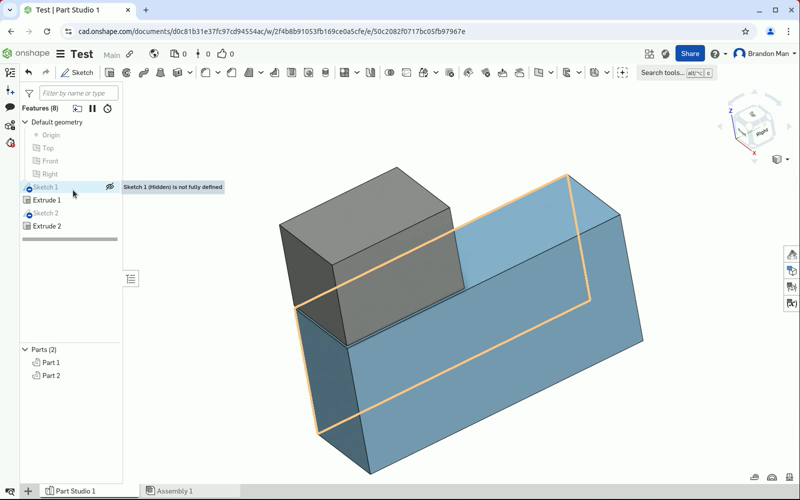
click(73, 189)